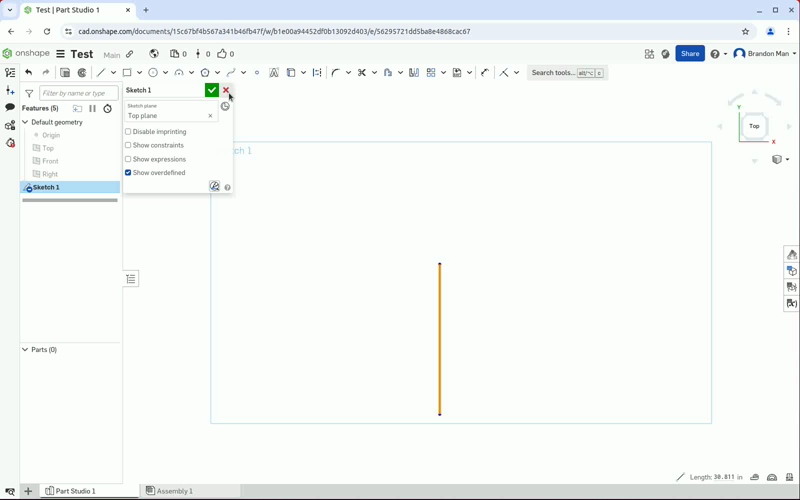
key(shift+h)
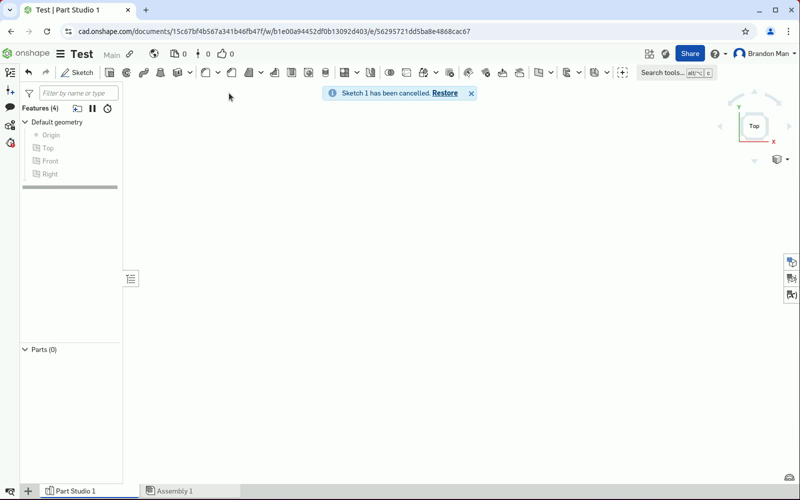
mouse_move(73, 352)
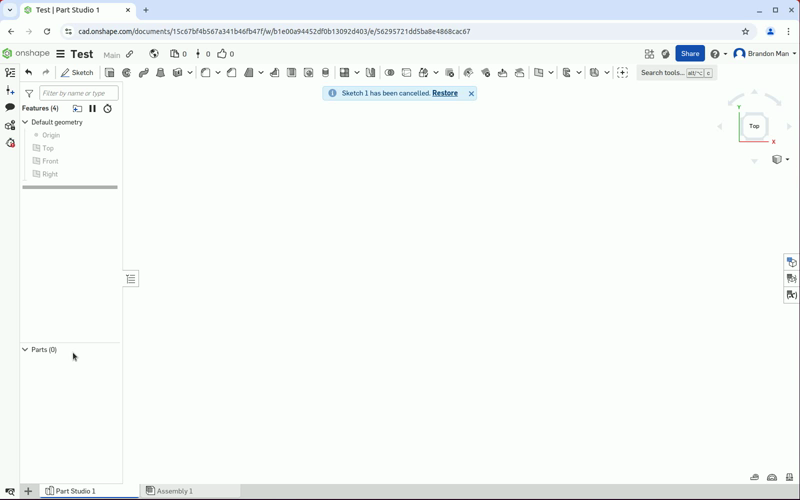
key(y)
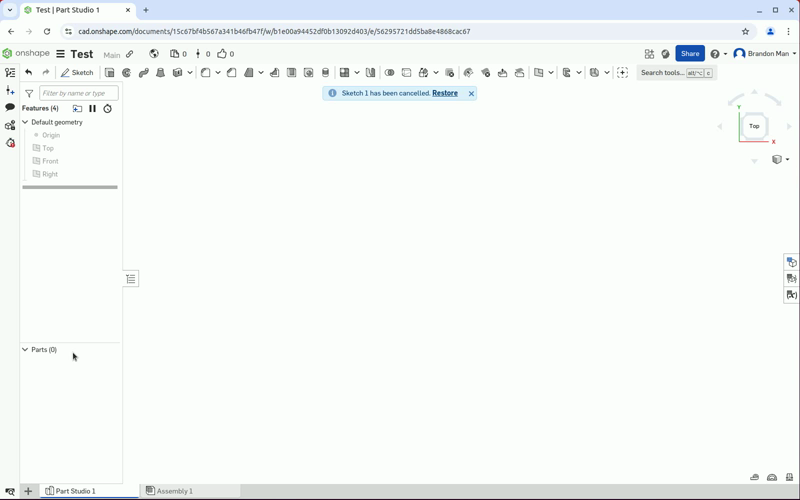
key(shift+p)
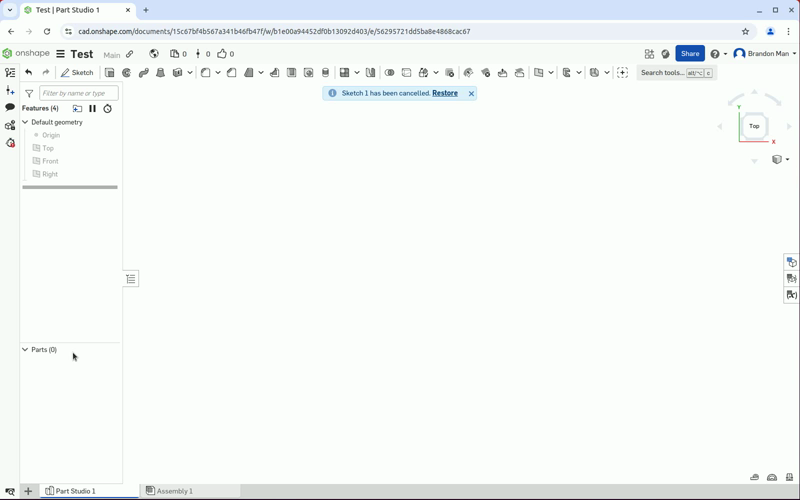
key(space)
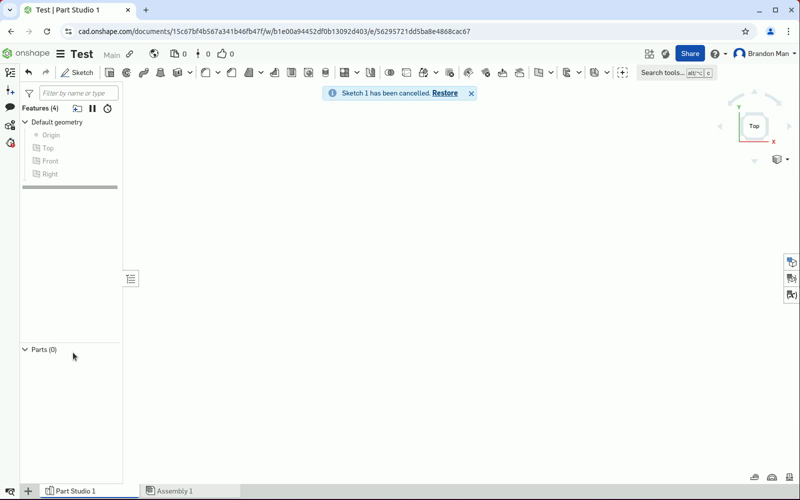
key_down(shift)
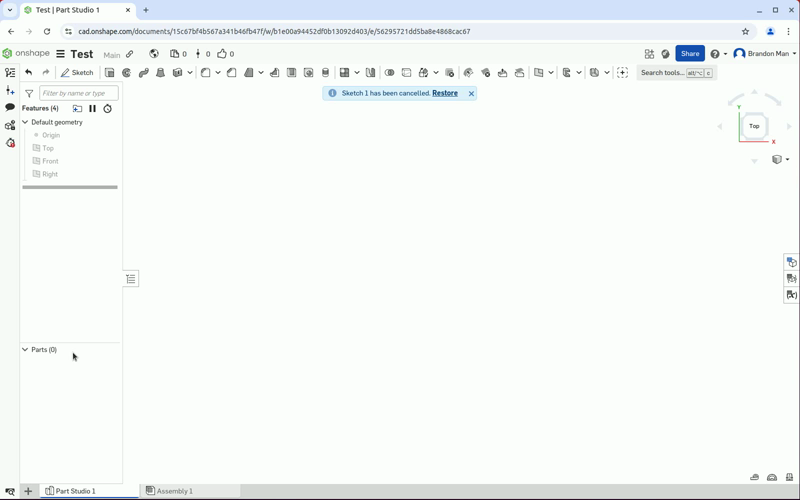
key(up)
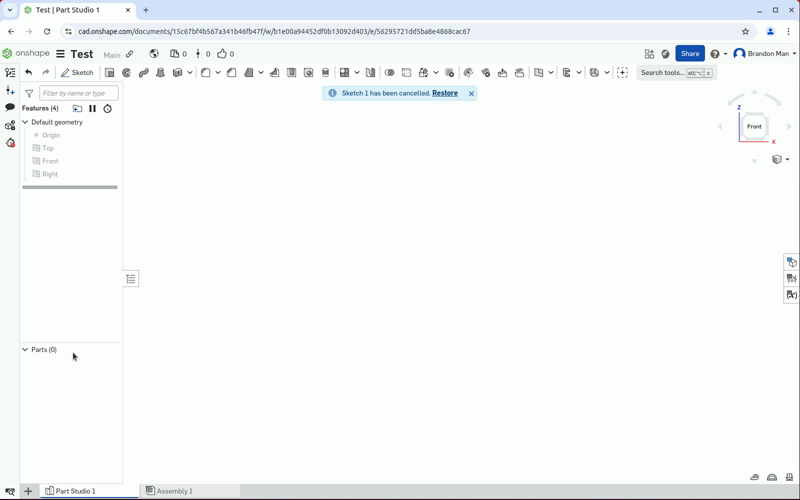
key_up(shift)
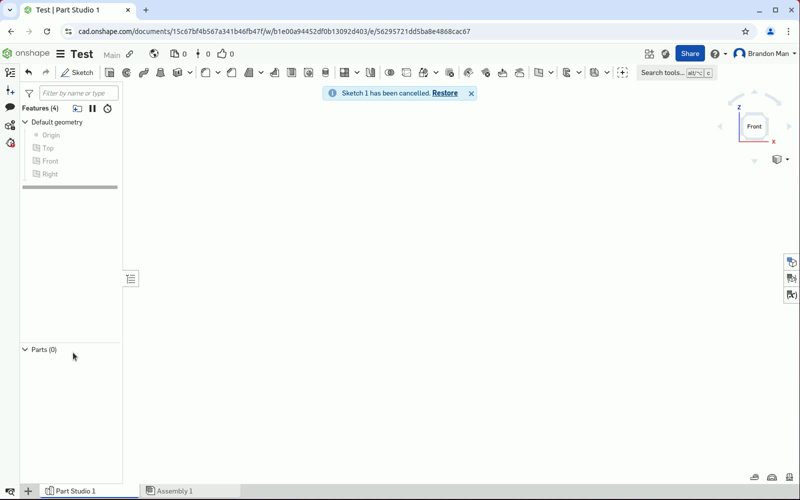
mouse_move(73, 352)
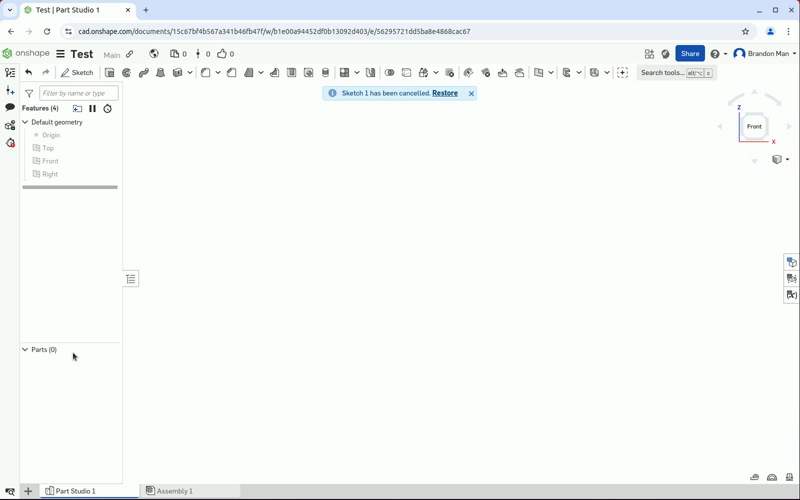
key(shift+y)
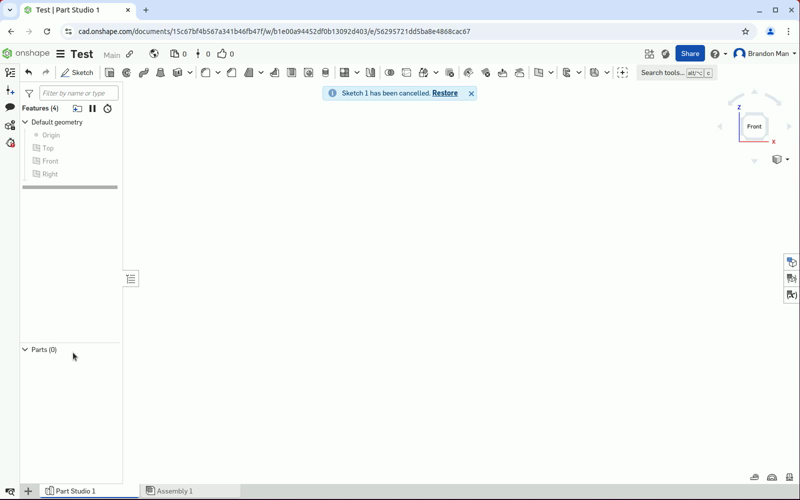
key(shift+s)
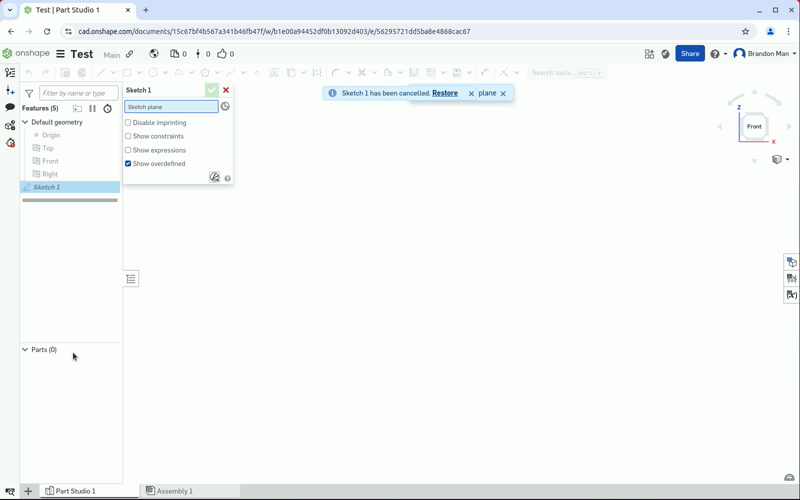
mouse_move(73, 163)
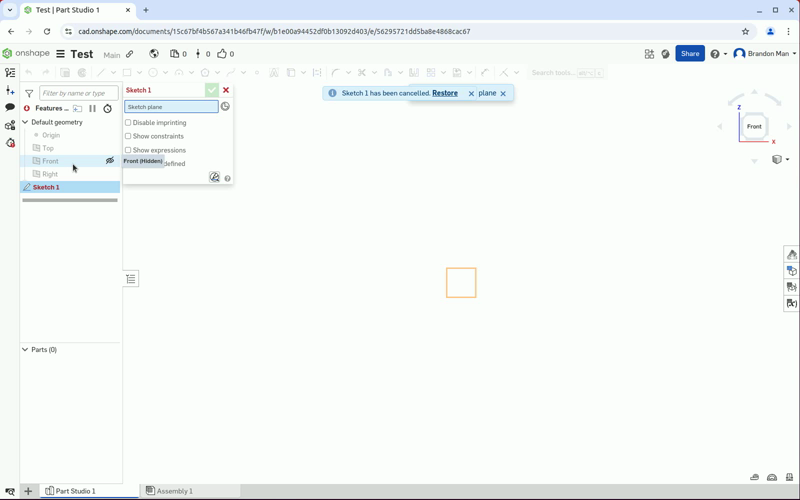
click(73, 163)
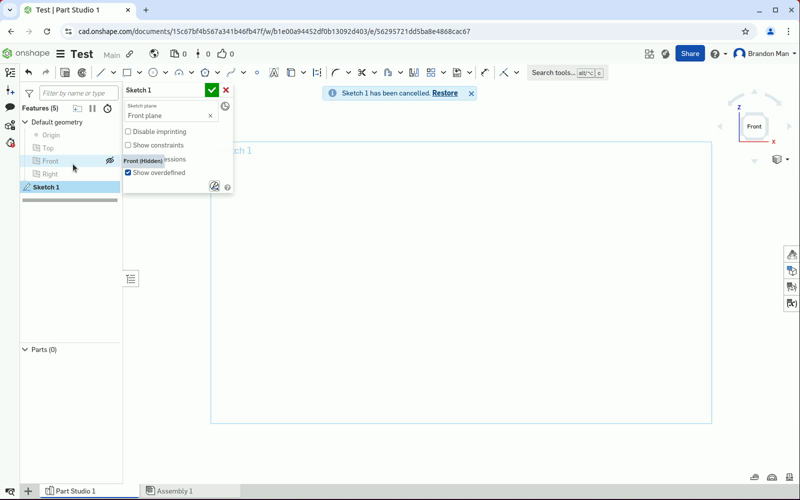
mouse_move(73, 352)
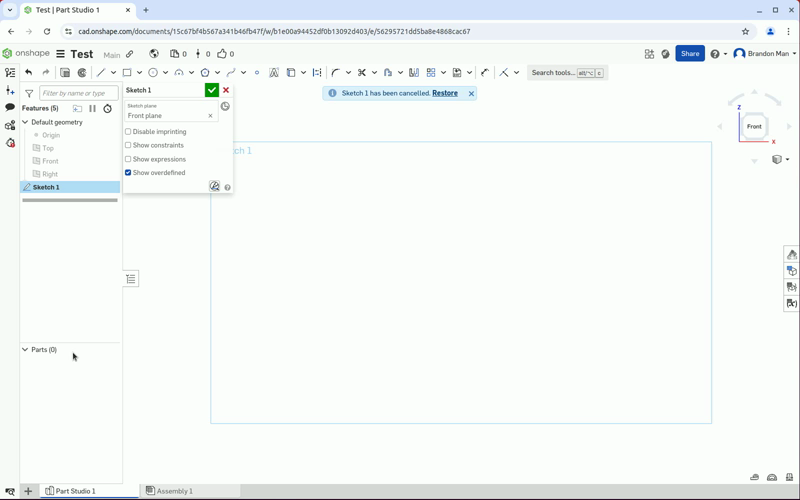
key(y)
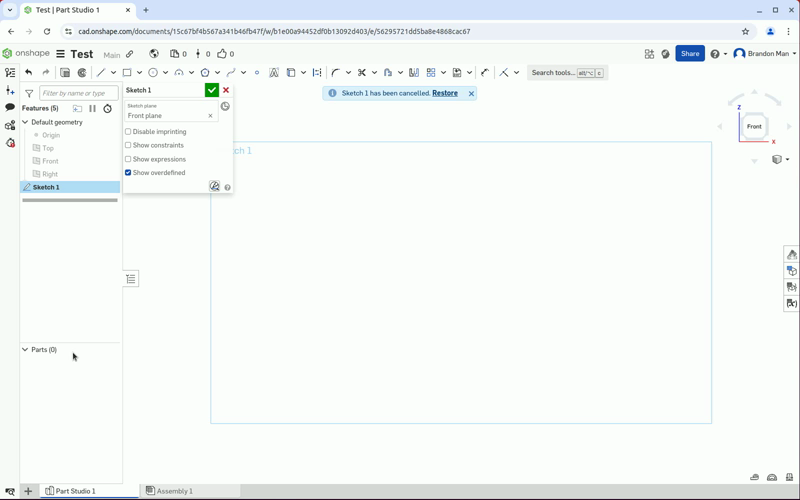
key(l)
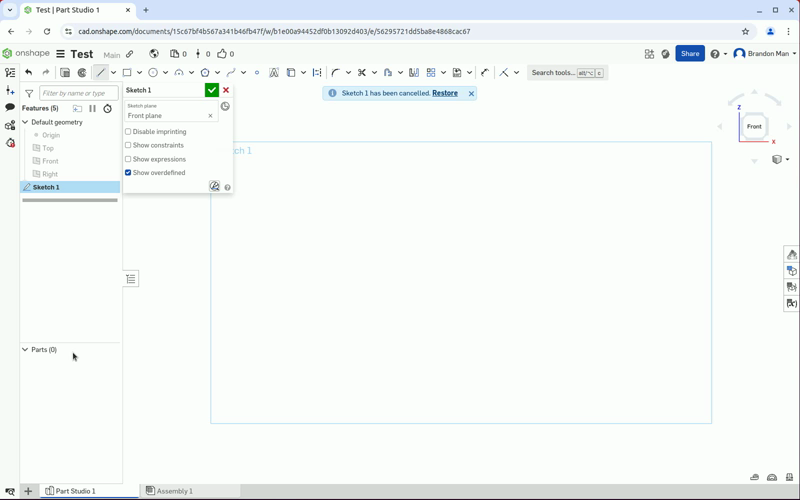
key_down(shift)
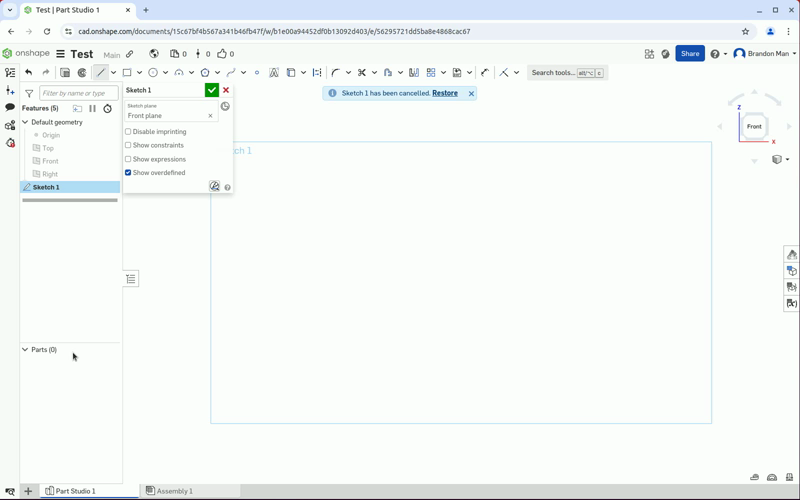
mouse_move(460, 282)
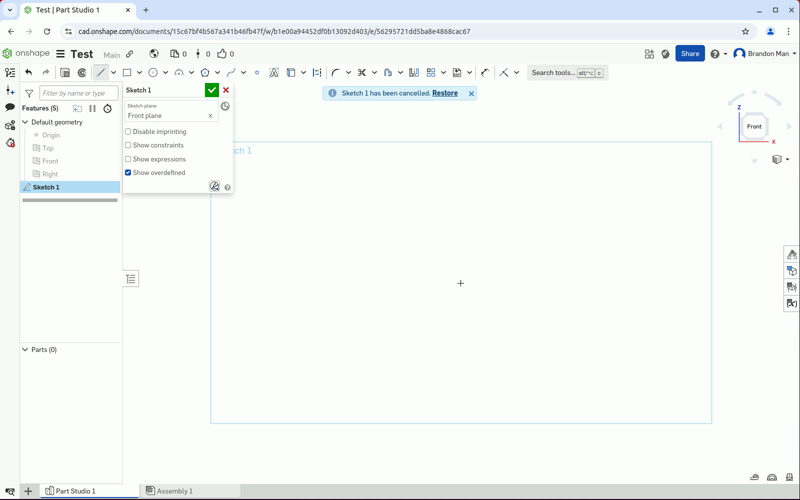
click(460, 282)
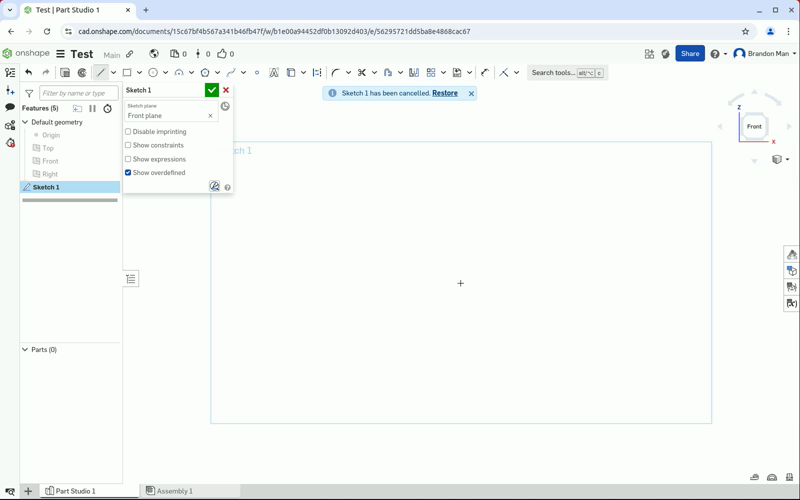
key_up(shift)
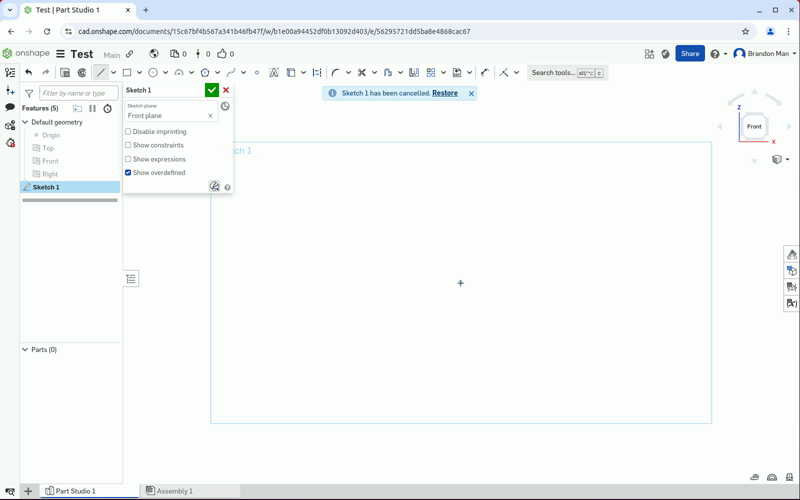
key_down(shift)
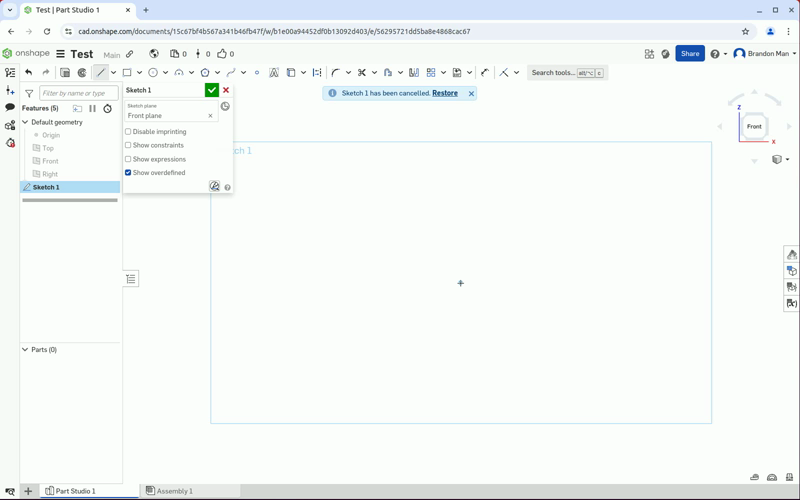
mouse_move(573, 282)
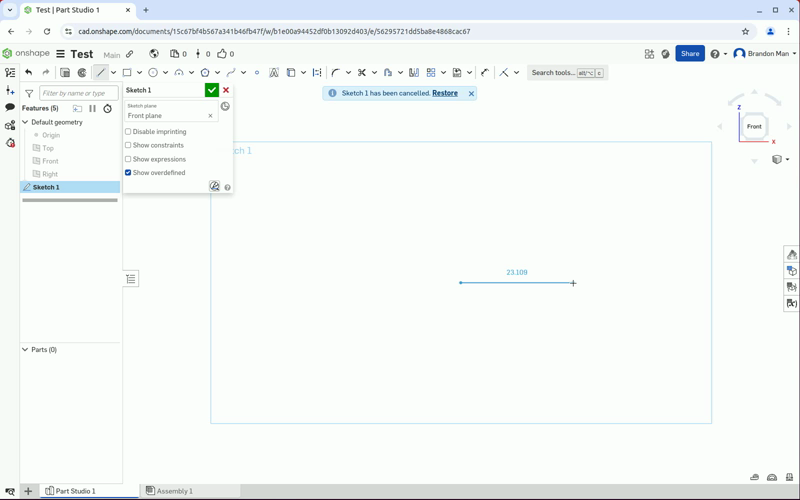
click(573, 282)
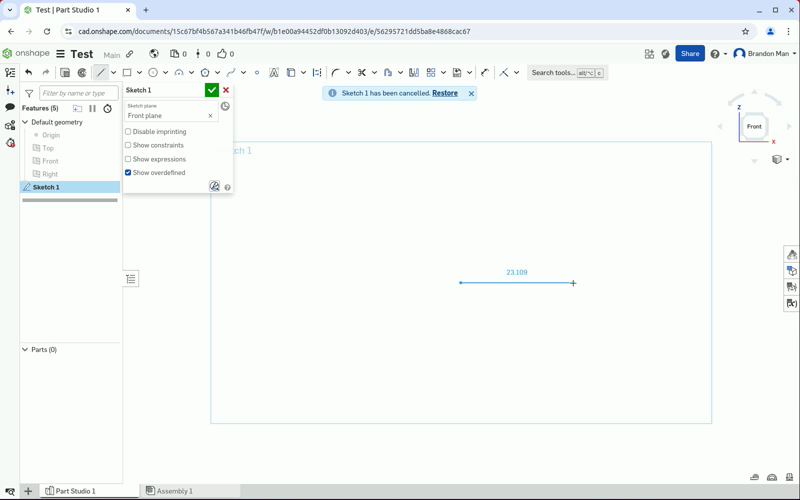
key_up(shift)
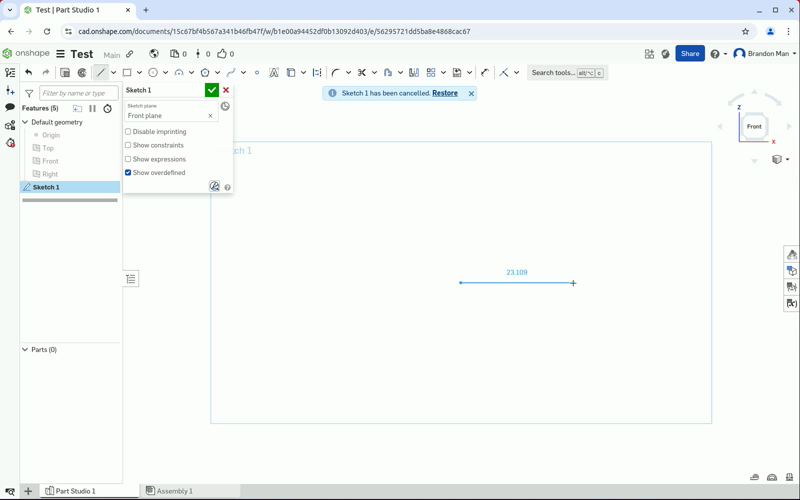
key_down(shift)
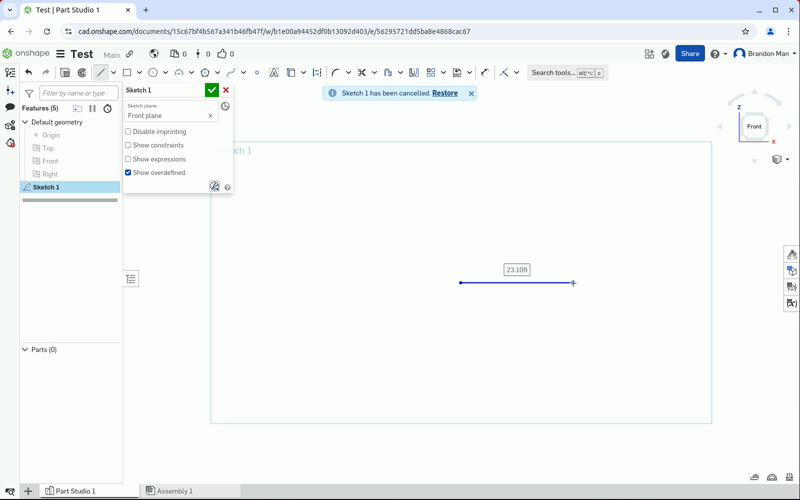
mouse_move(573, 195)
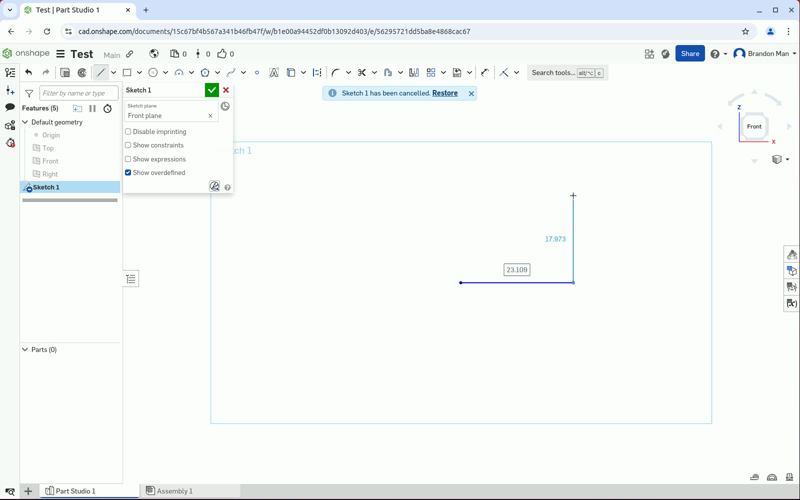
click(573, 195)
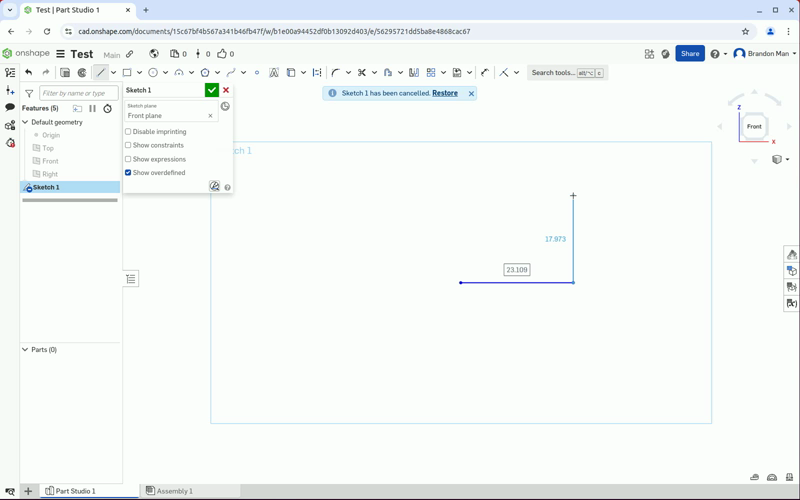
key_up(shift)
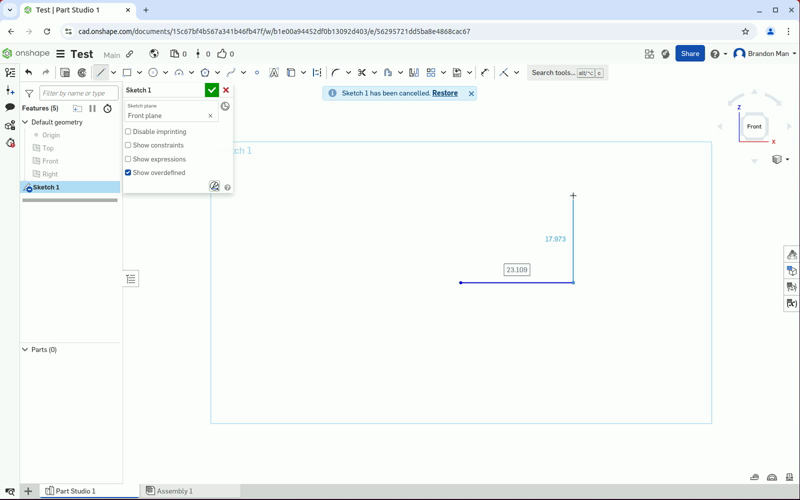
key_down(shift)
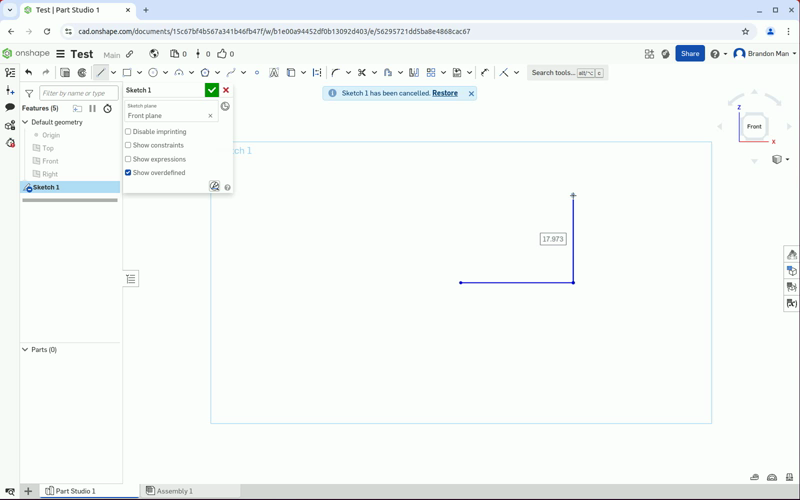
mouse_move(460, 195)
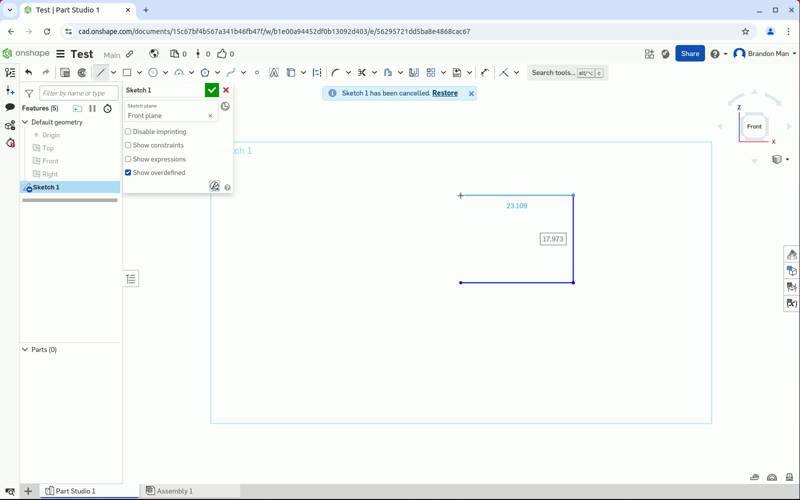
click(460, 195)
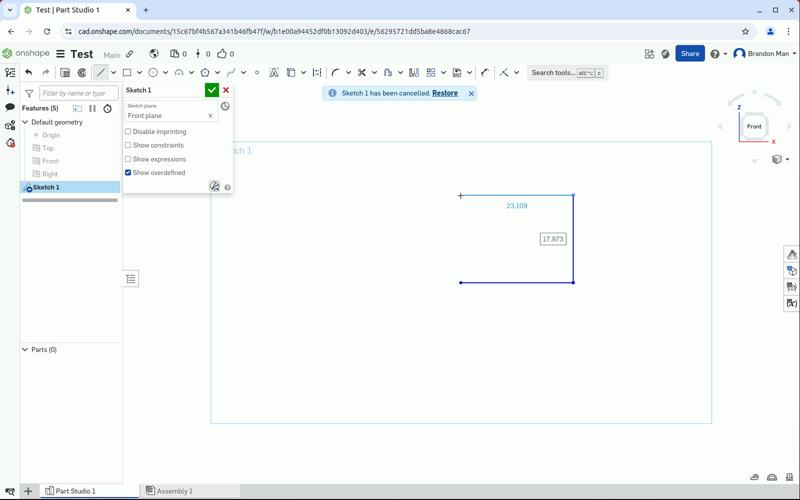
key_up(shift)
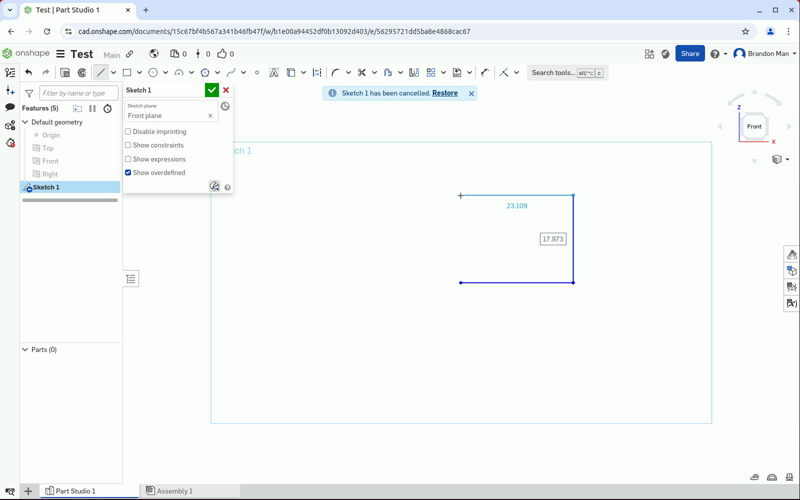
key_down(shift)
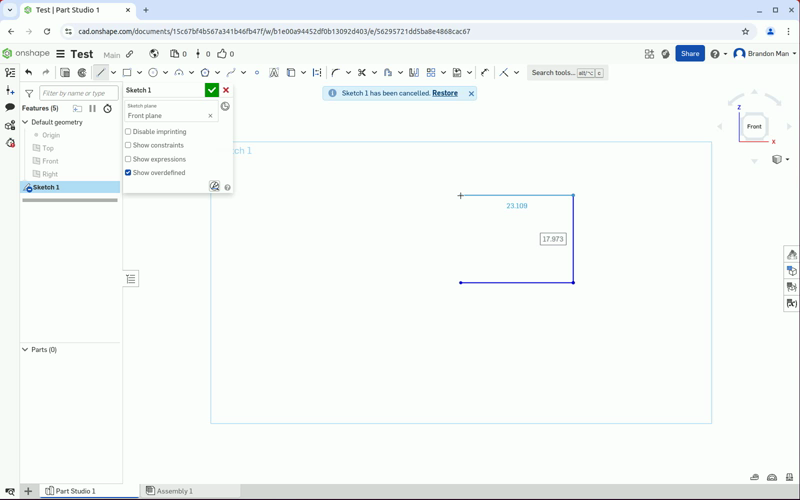
mouse_move(460, 282)
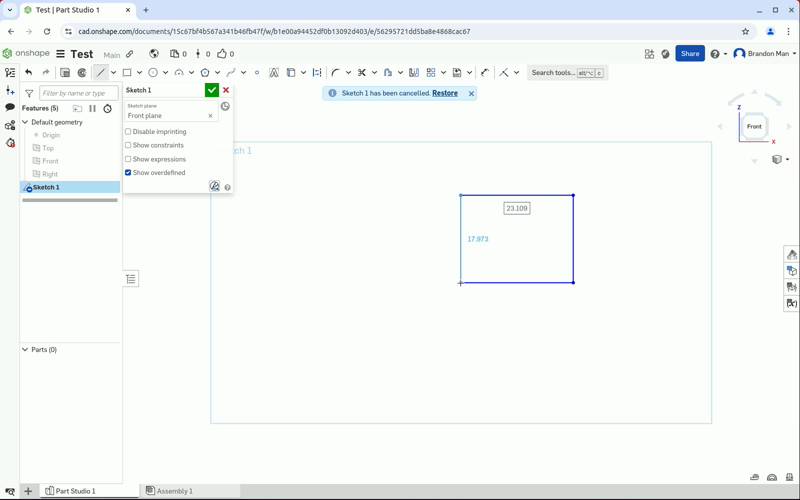
key_up(shift)
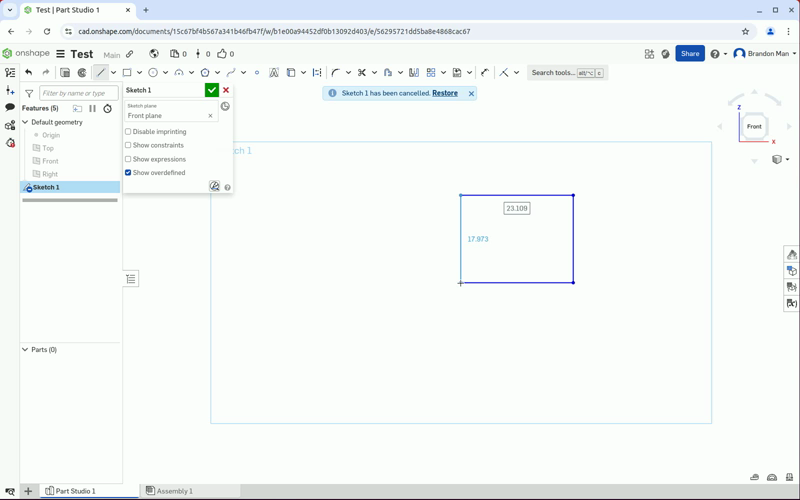
click(460, 282)
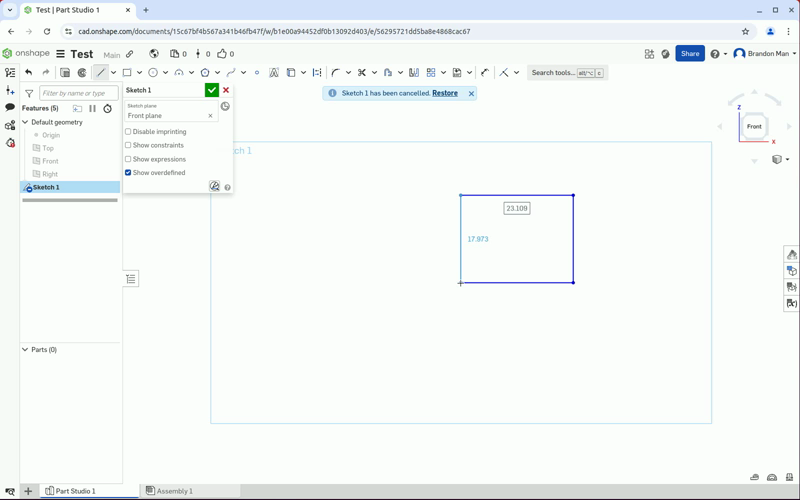
key(esc)
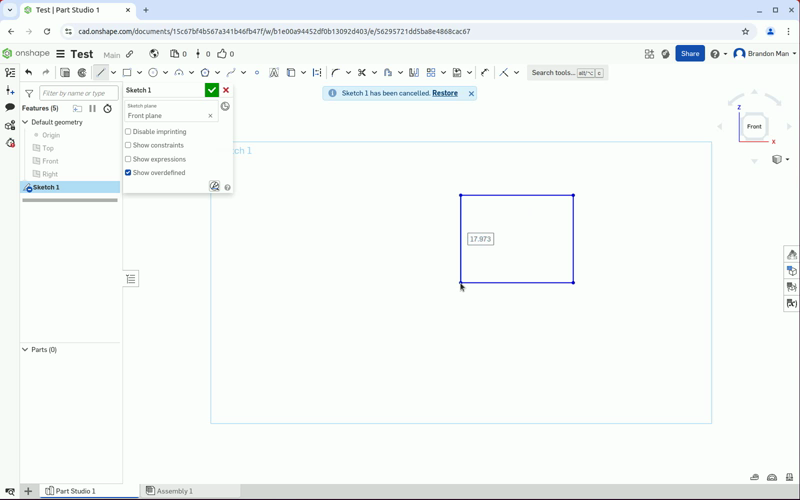
mouse_move(520, 247)
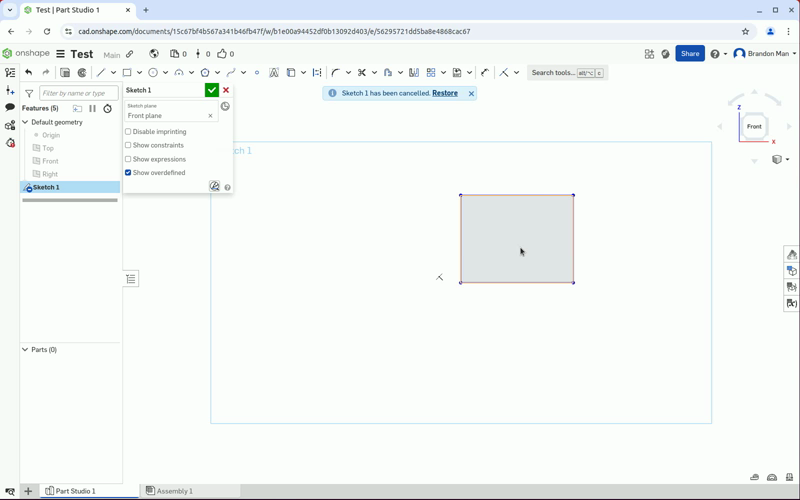
click(520, 247)
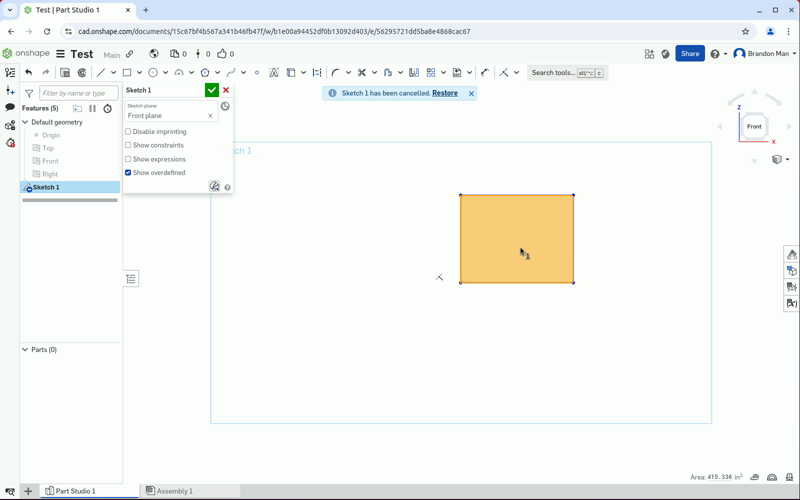
mouse_move(73, 352)
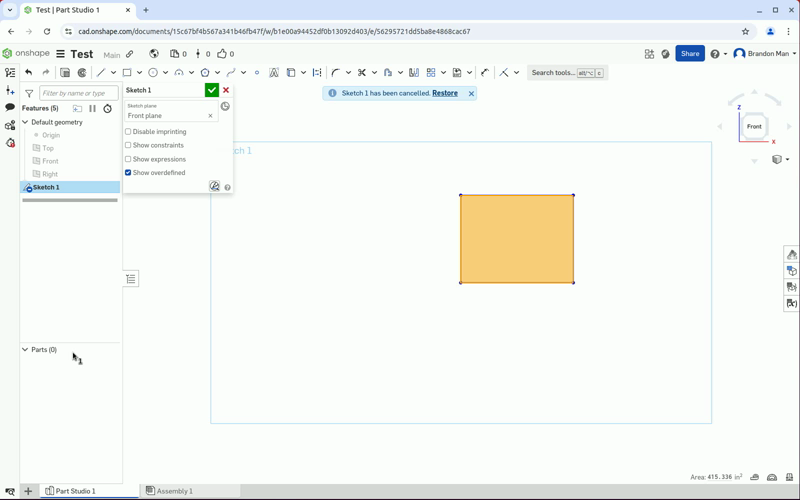
key(shift+y)
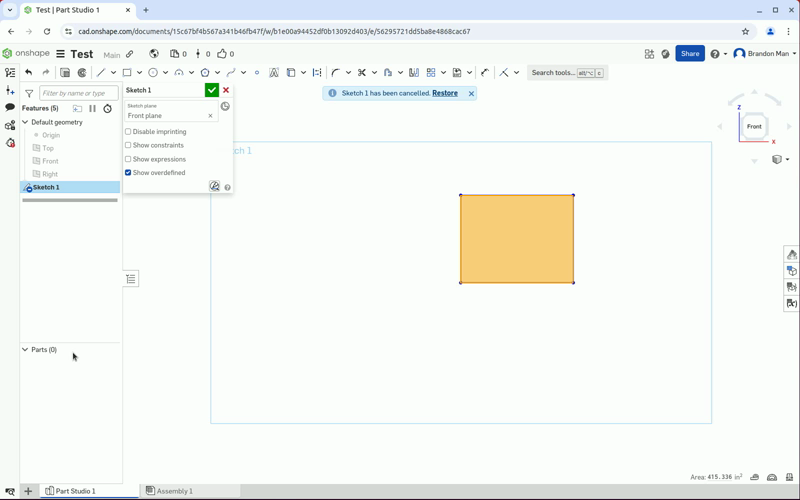
key(shift+e)
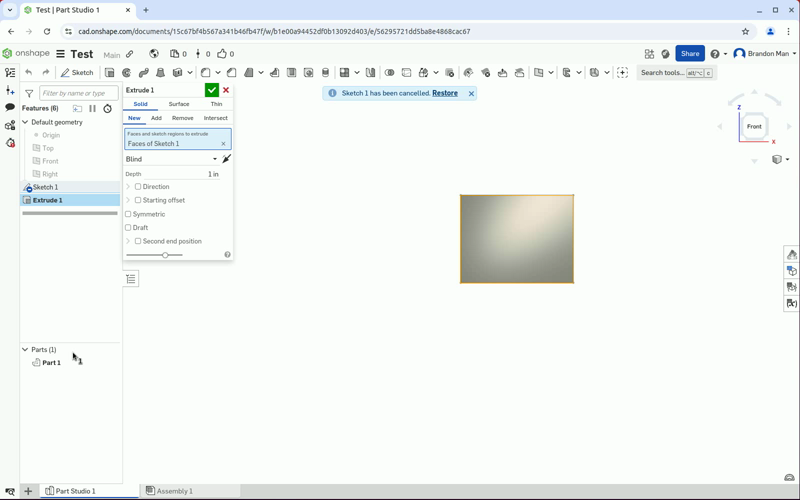
mouse_move(143, 106)
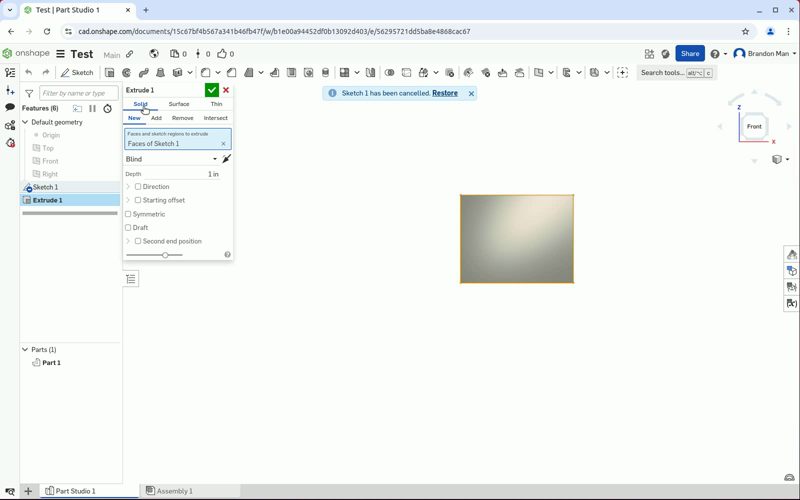
click(143, 106)
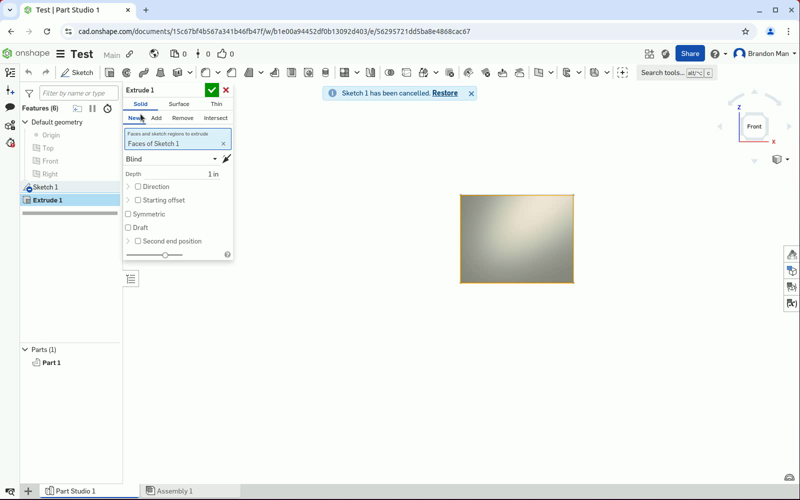
mouse_move(137, 120)
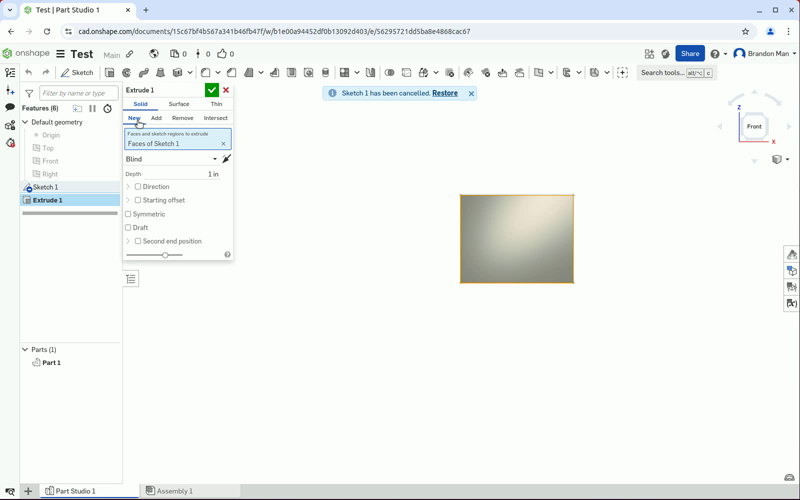
click(137, 120)
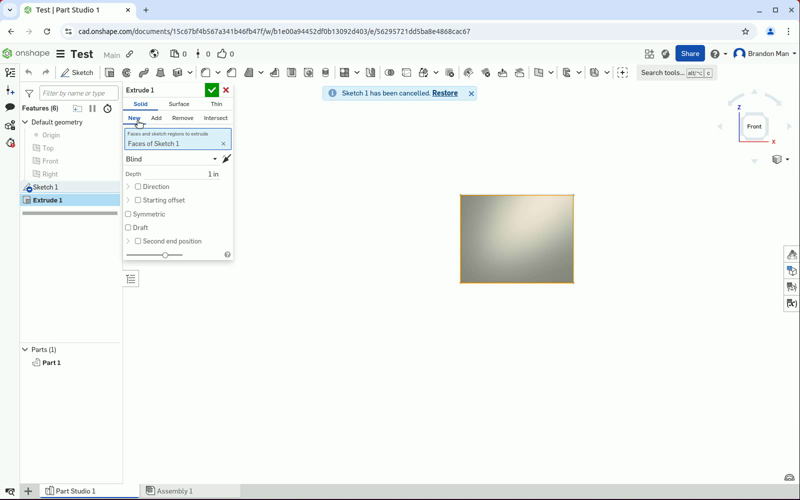
key(tab, 4)
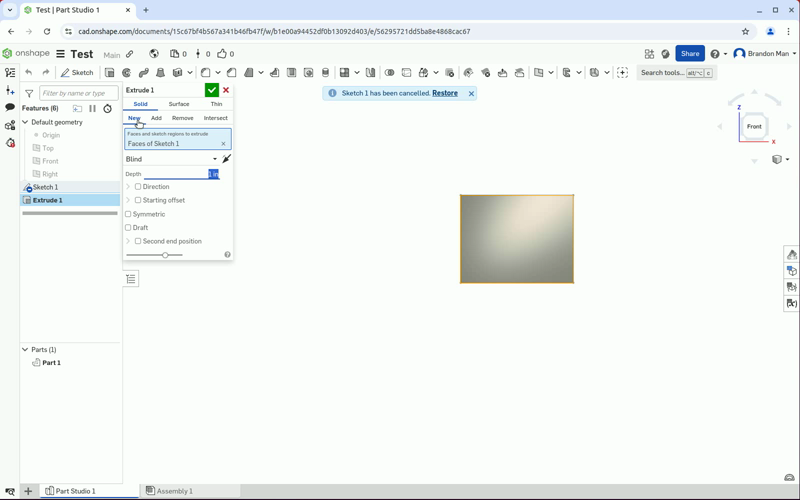
text(10.351)
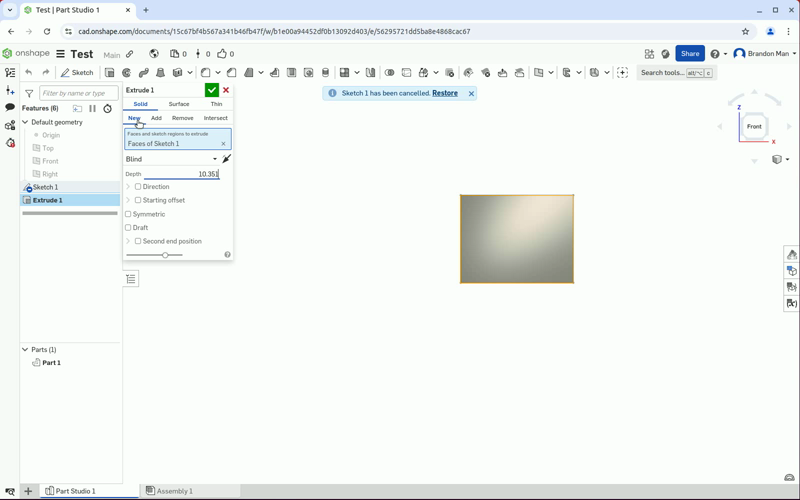
key(enter)
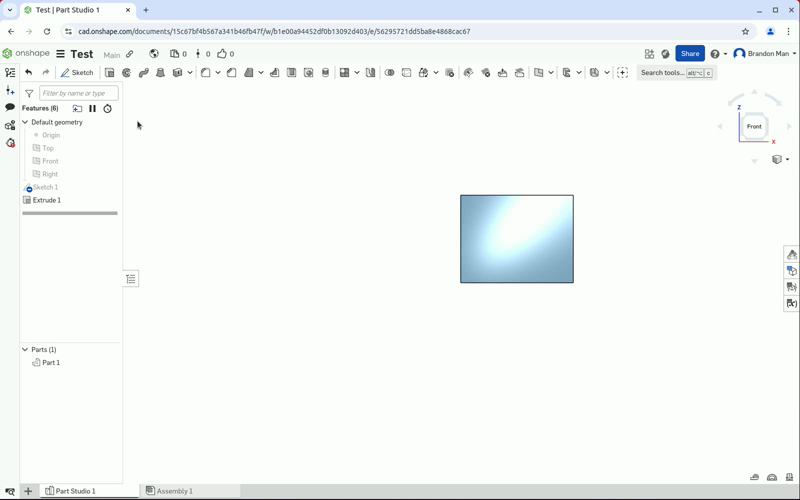
key(shift+h)
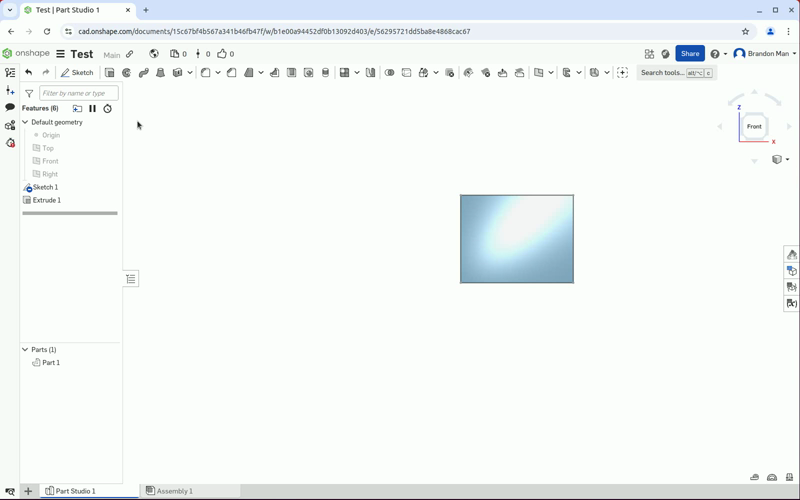
key(shift+h)
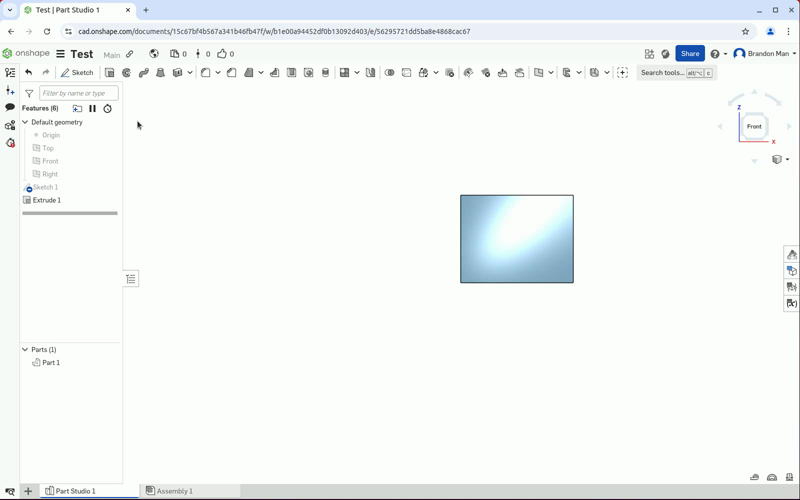
mouse_move(73, 189)
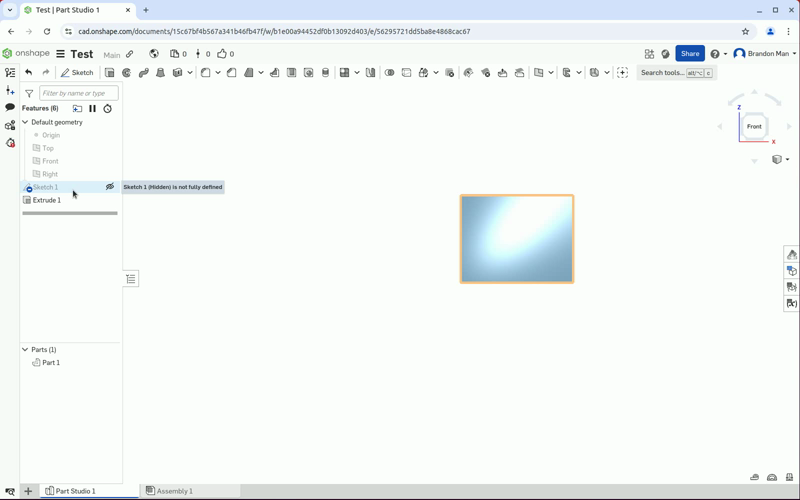
click(73, 189)
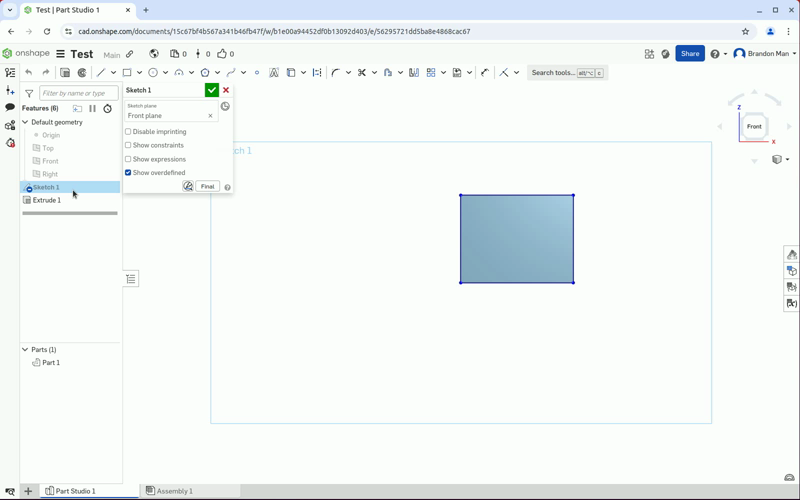
mouse_move(229, 92)
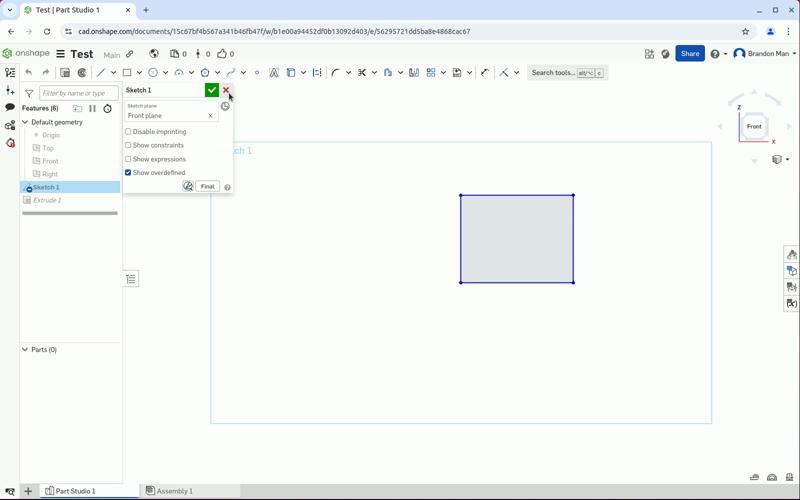
click(229, 92)
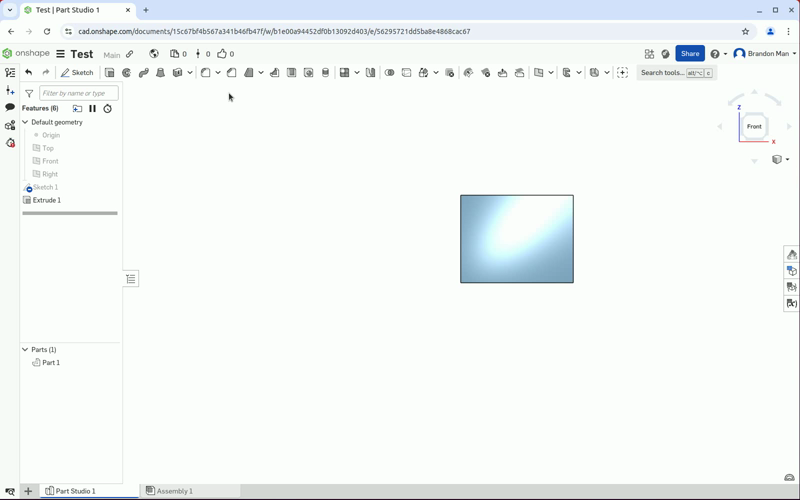
mouse_move(541, 75)
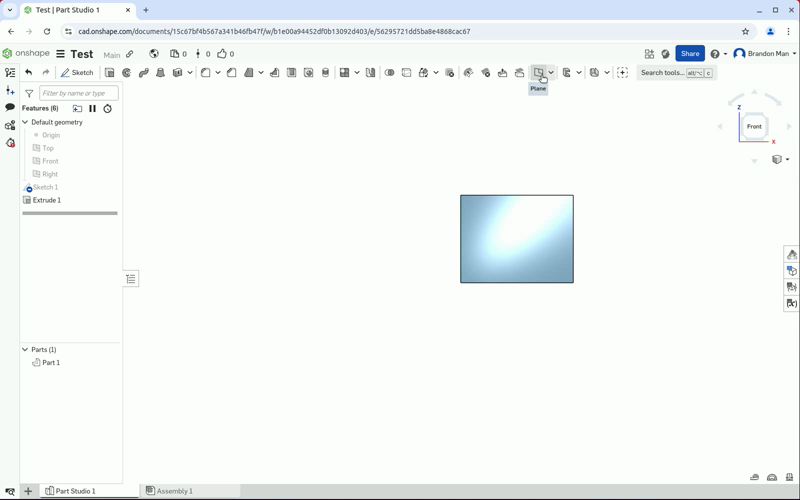
click(541, 75)
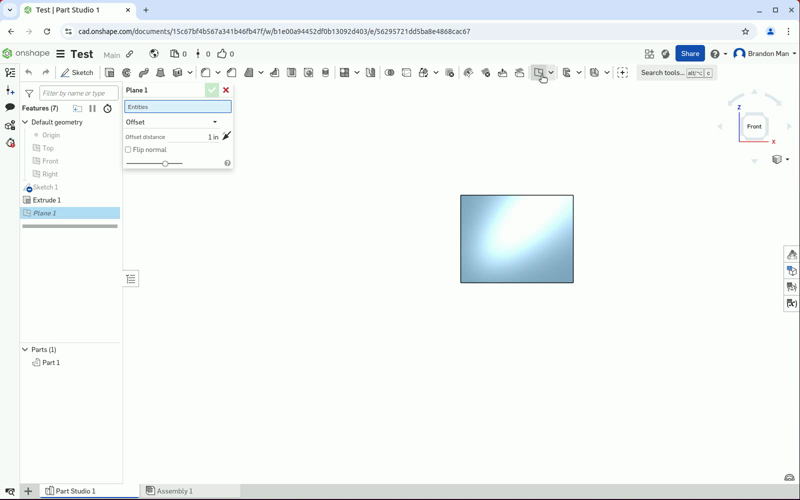
mouse_move(73, 163)
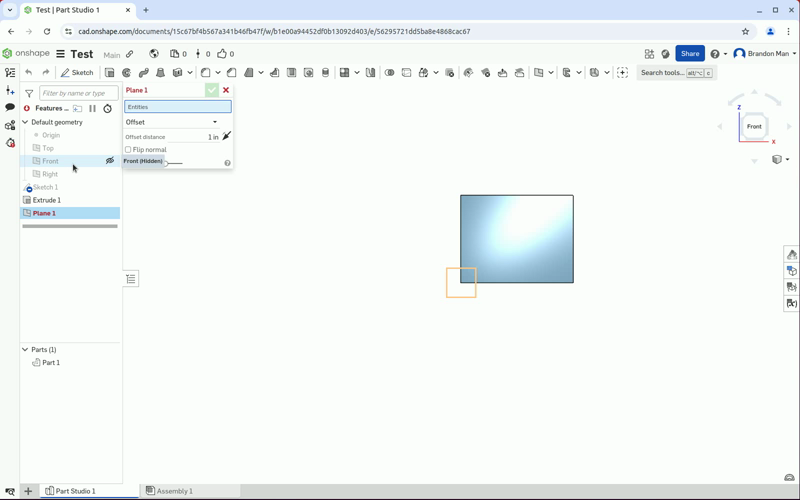
click(73, 163)
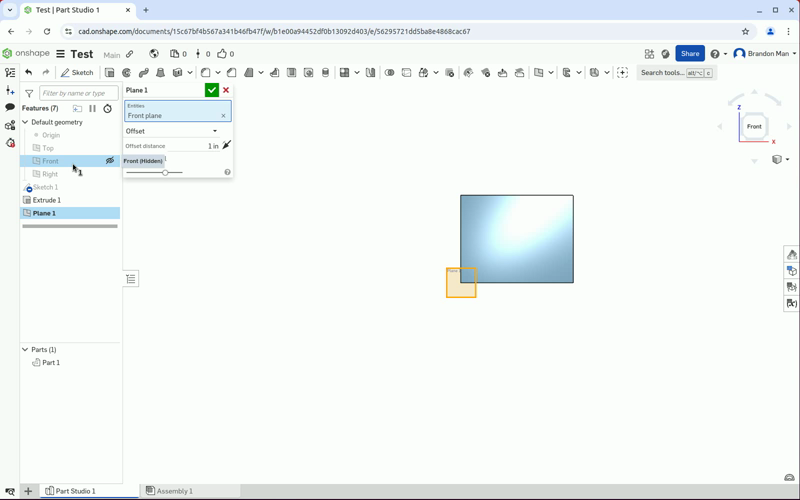
key(tab, 2)
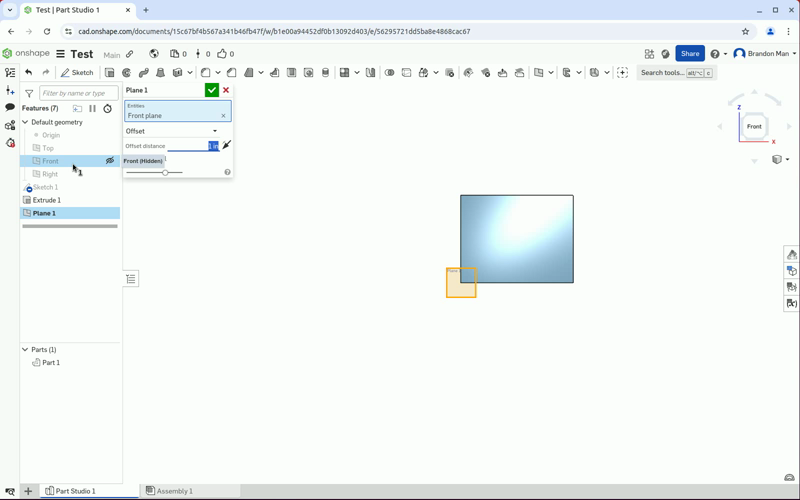
text(10.352)
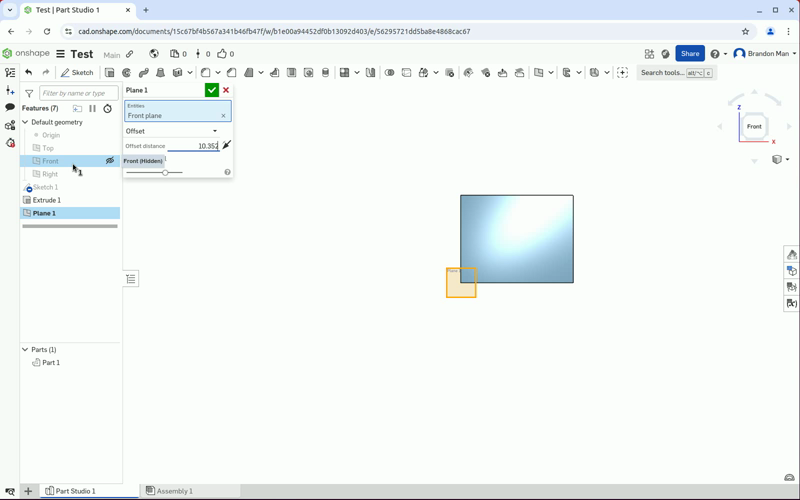
key(enter, 2)
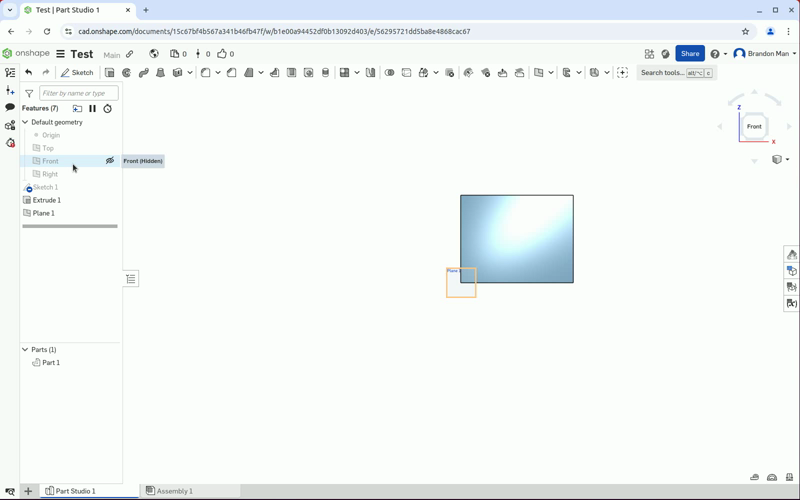
key(shift+s)
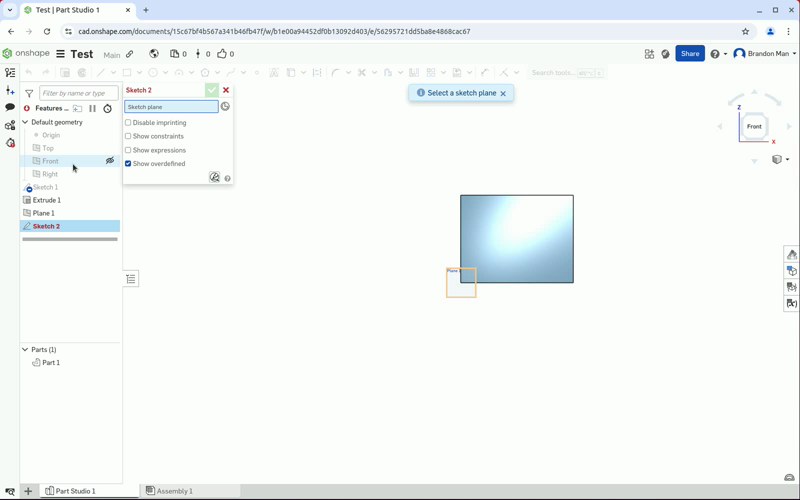
mouse_move(73, 215)
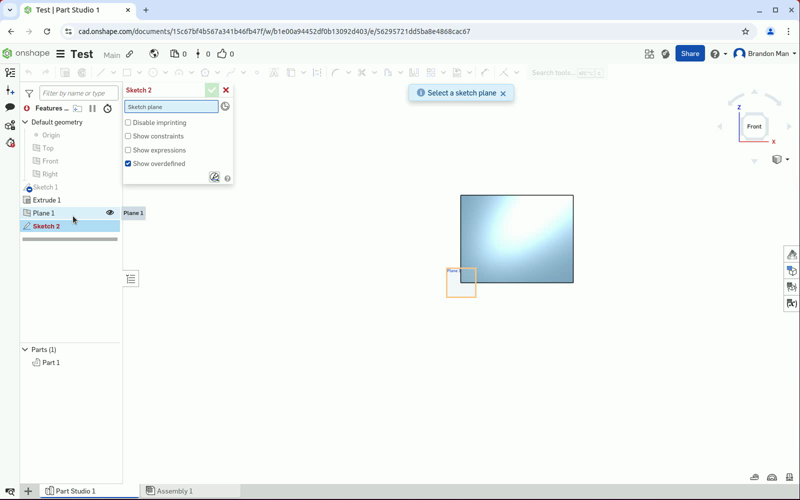
click(73, 215)
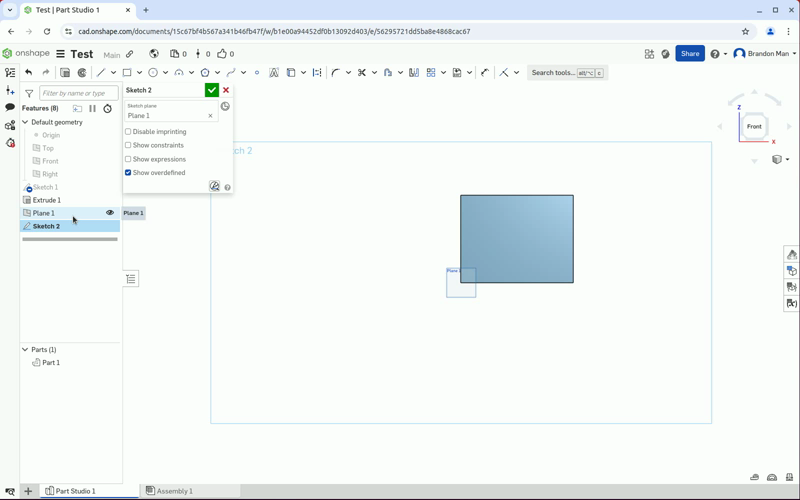
mouse_move(73, 352)
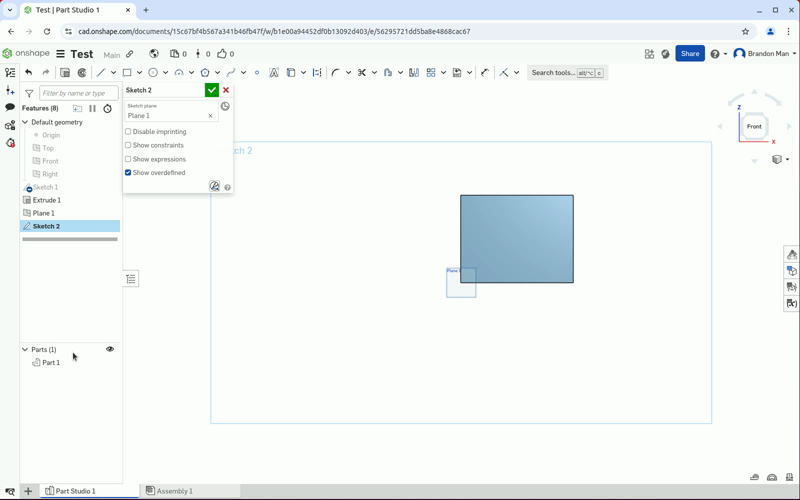
key(y)
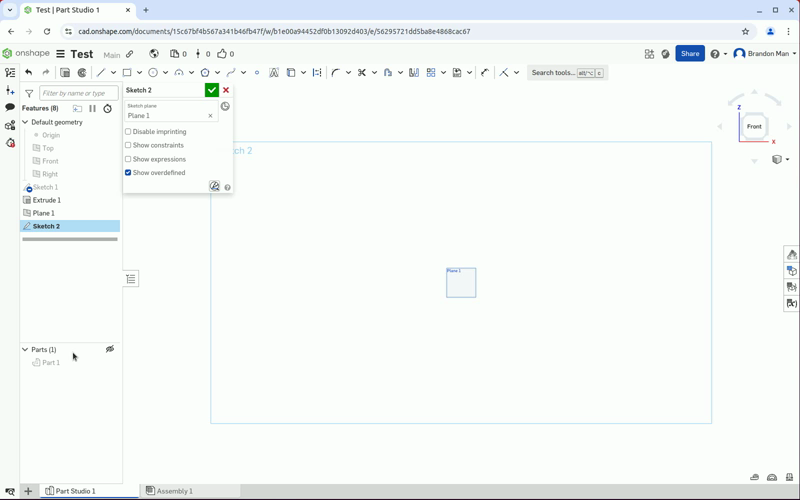
key(c)
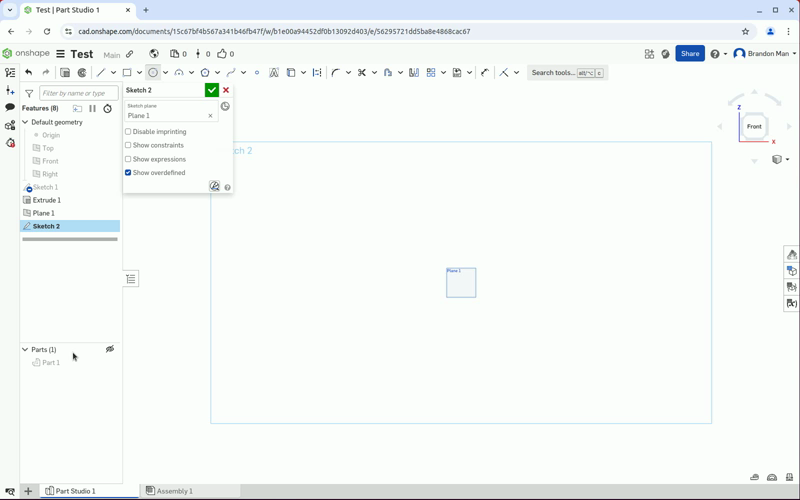
key_down(shift)
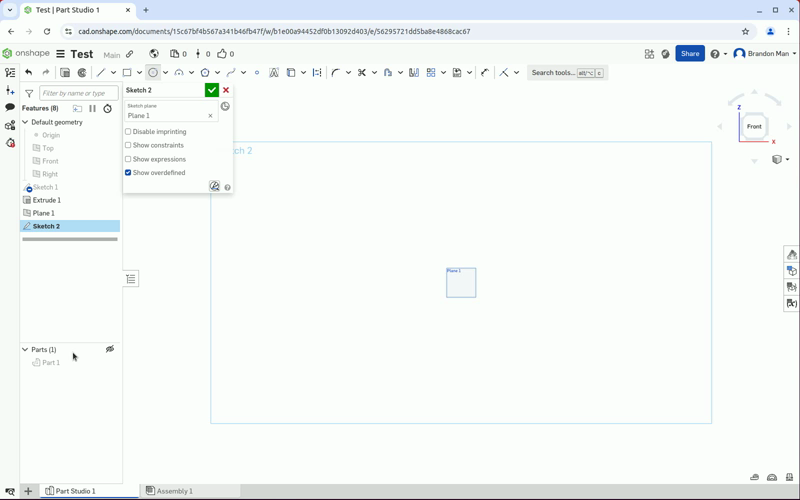
mouse_move(511, 232)
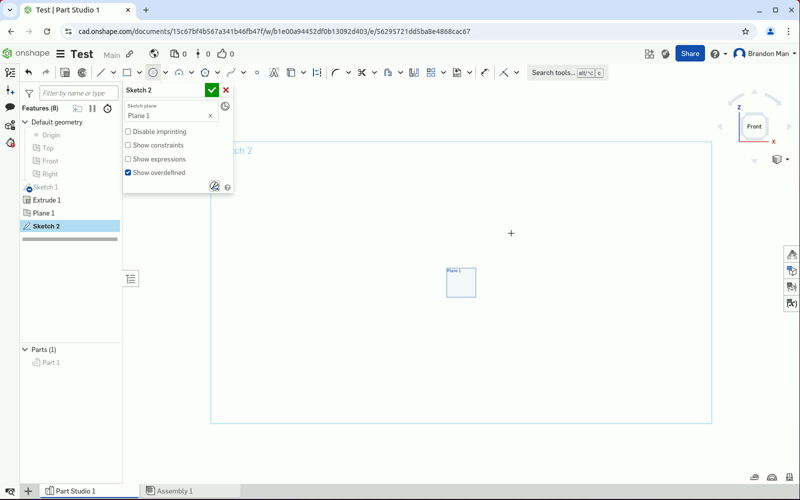
click(511, 232)
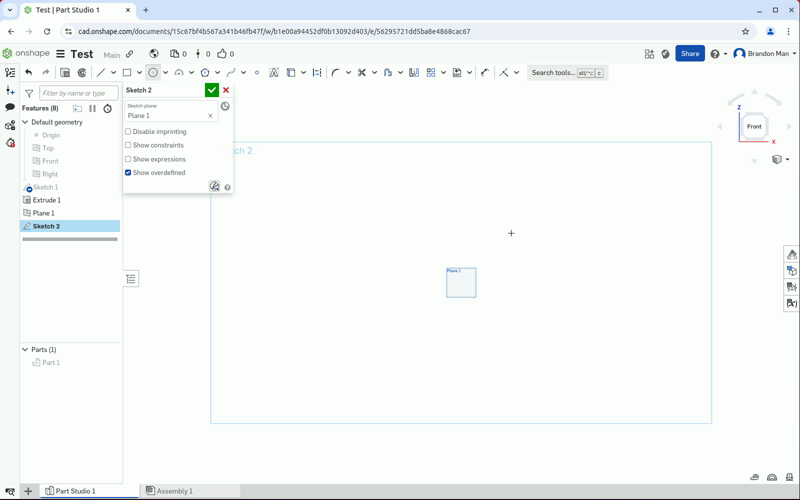
key_up(shift)
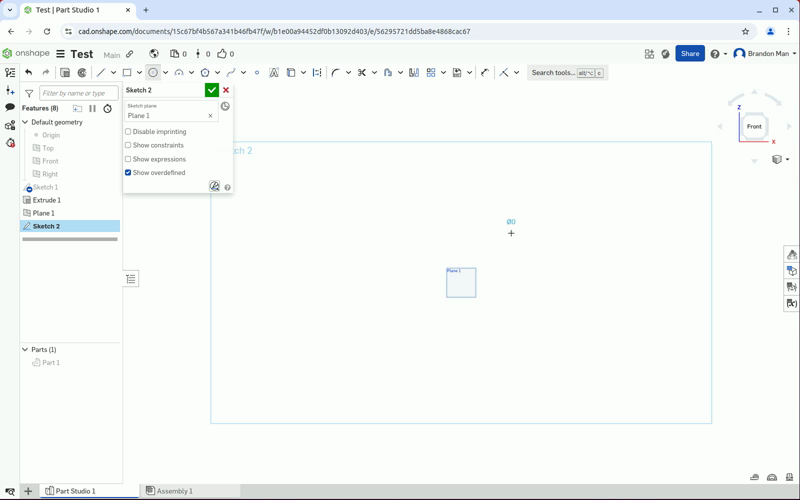
mouse_move(537, 232)
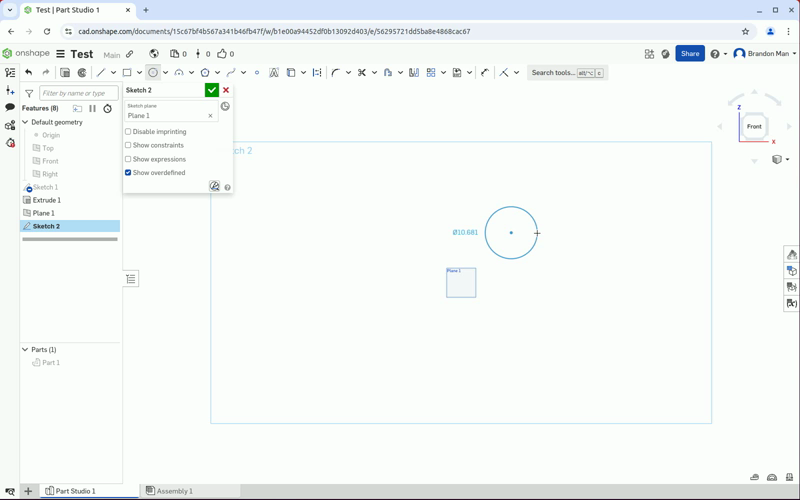
click(537, 232)
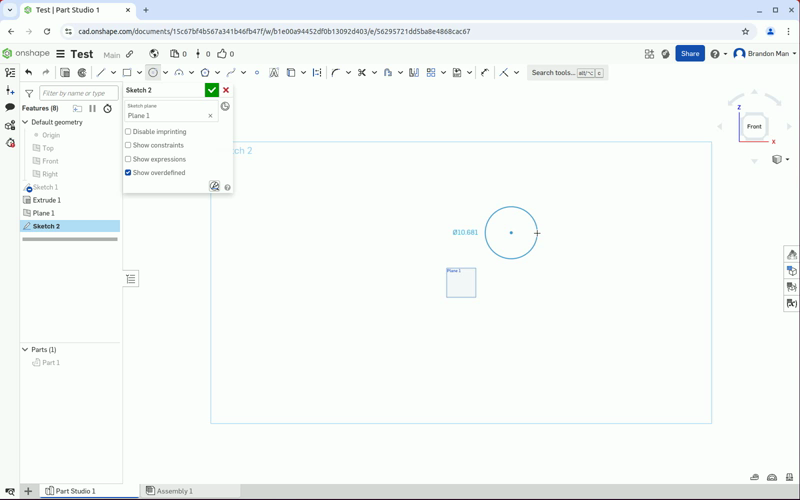
key(esc)
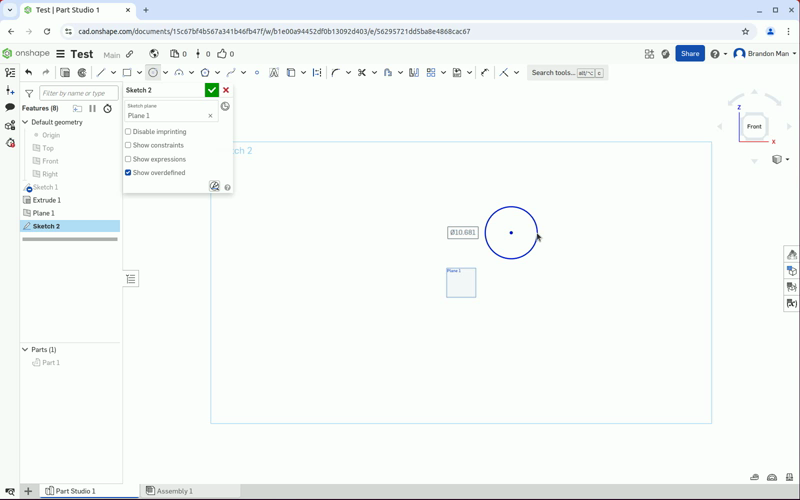
mouse_move(497, 233)
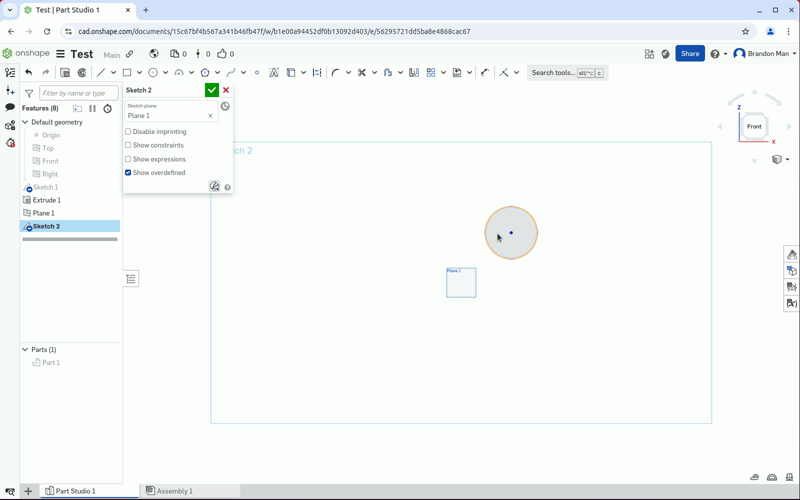
click(497, 233)
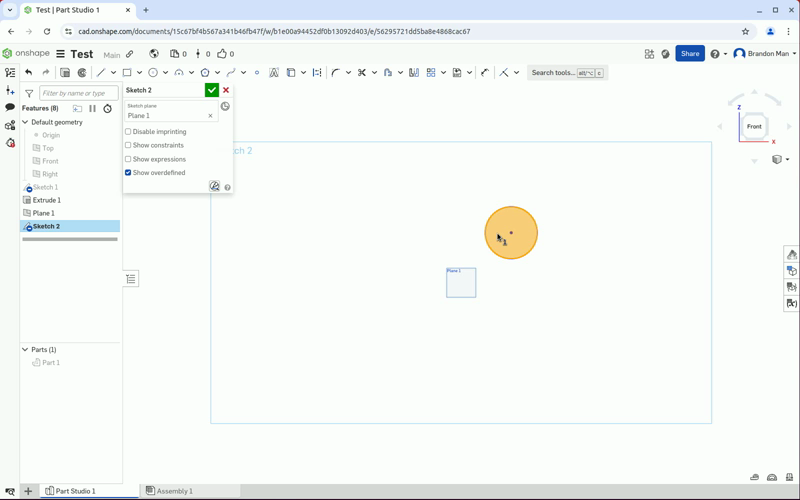
mouse_move(73, 352)
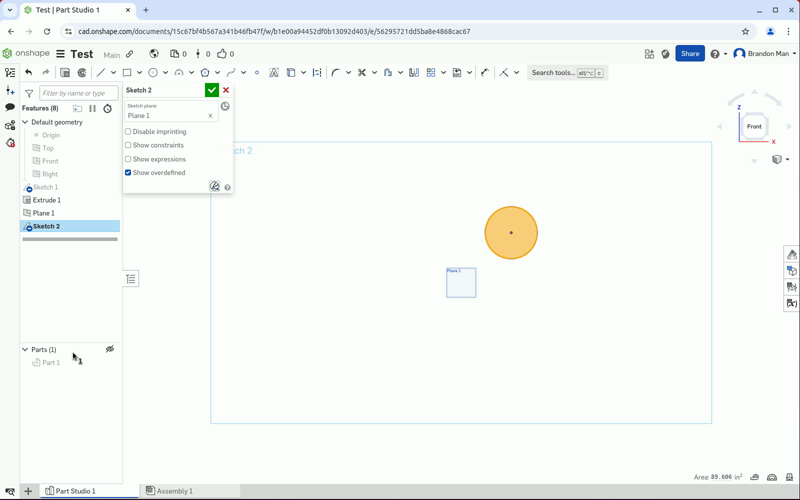
key(shift+y)
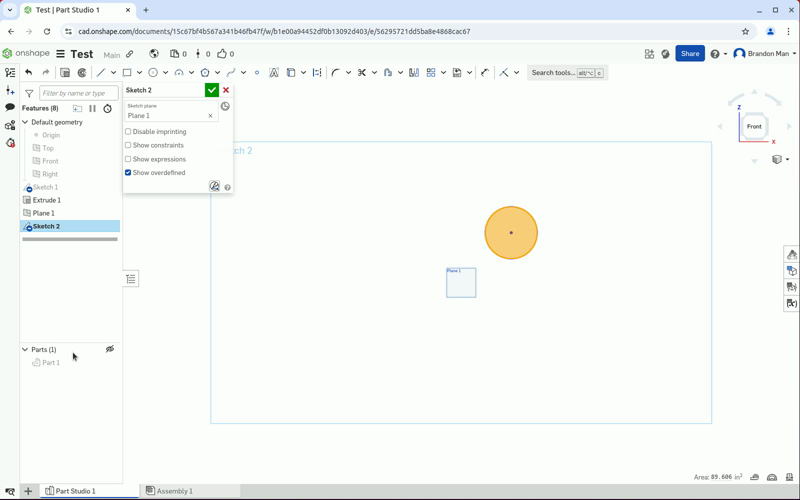
key(shift+e)
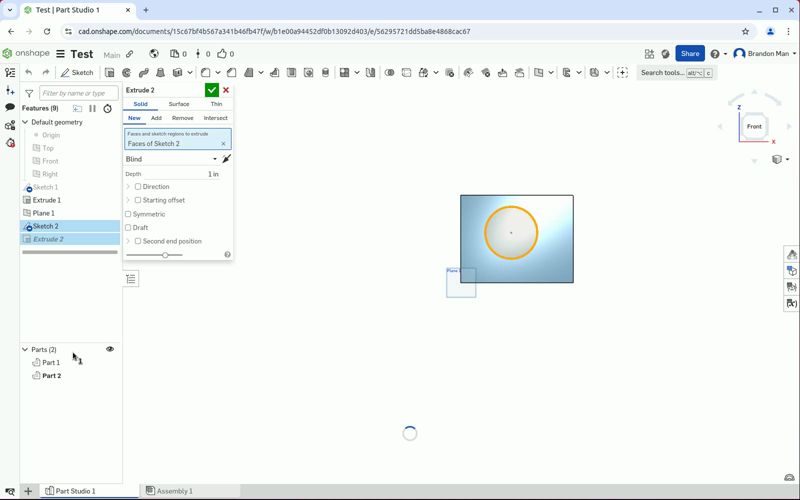
mouse_move(143, 106)
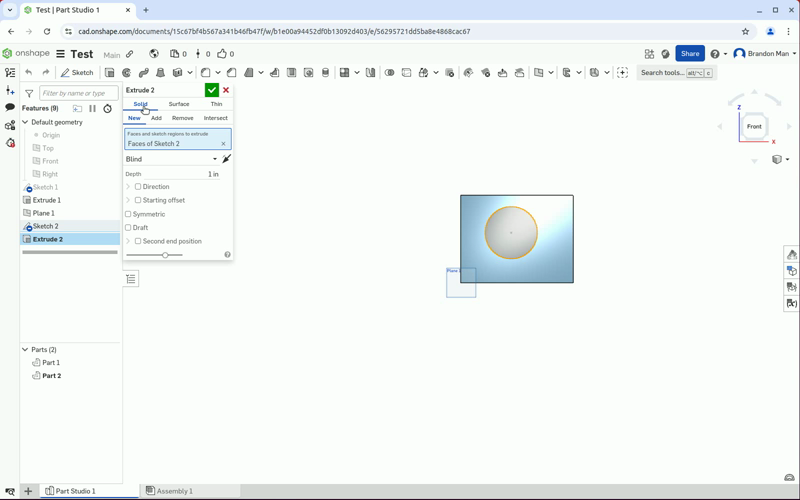
click(143, 106)
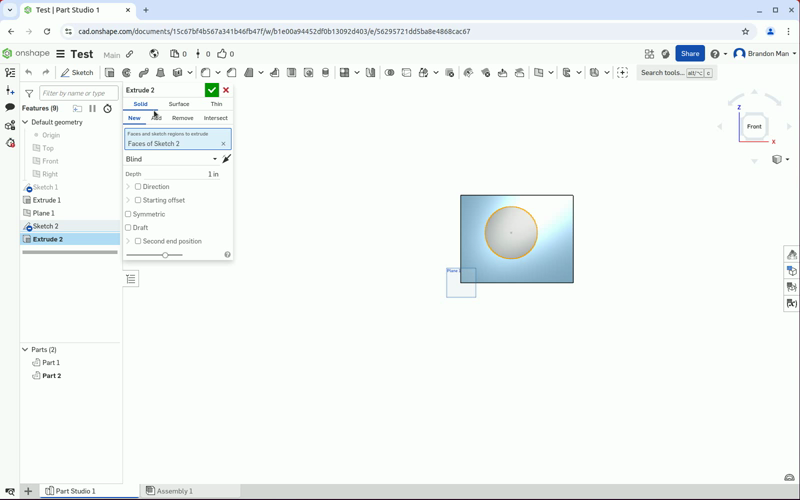
mouse_move(186, 120)
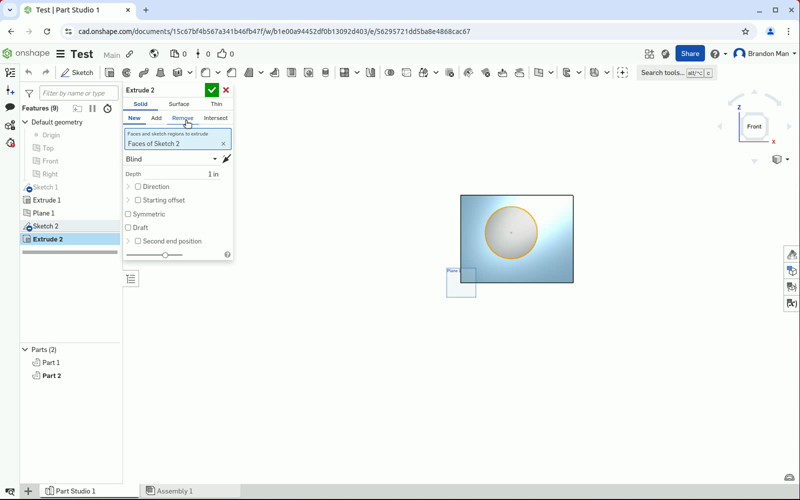
click(186, 120)
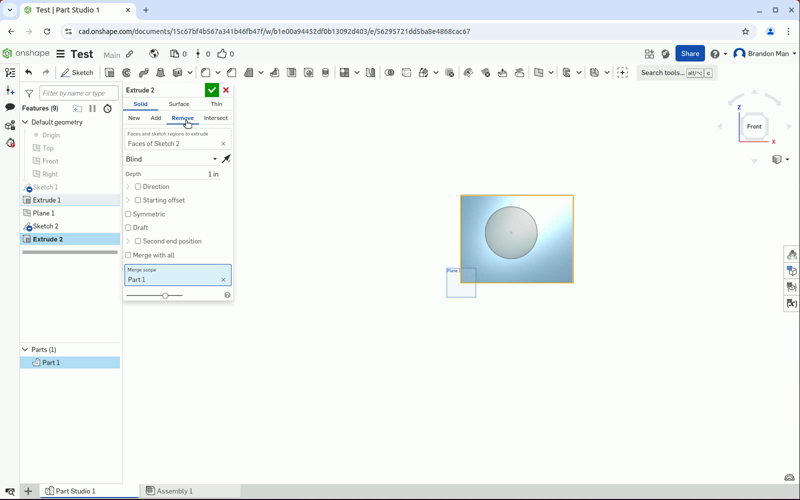
key(tab, 4)
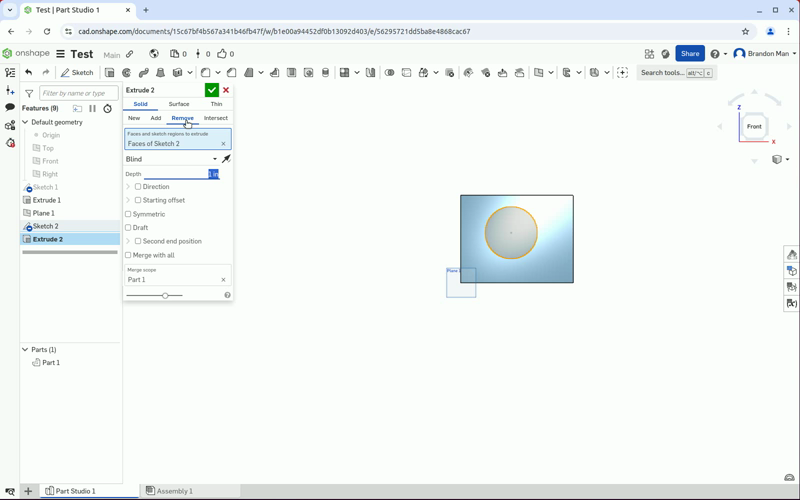
text(10.351)
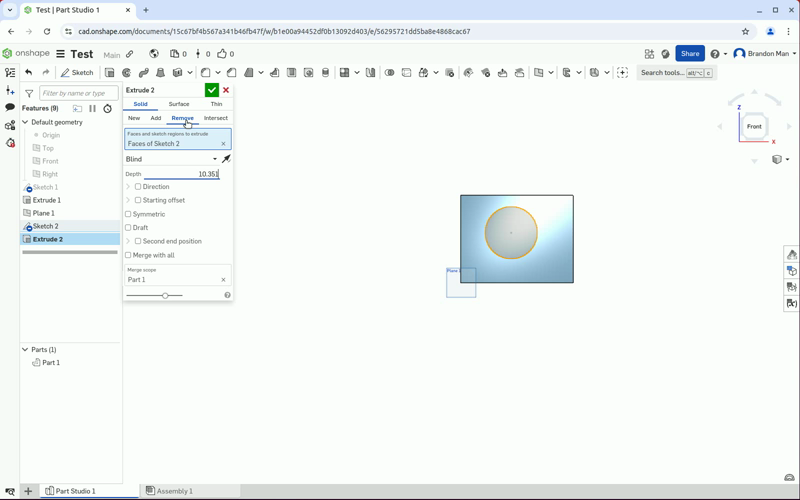
key(tab, 6)
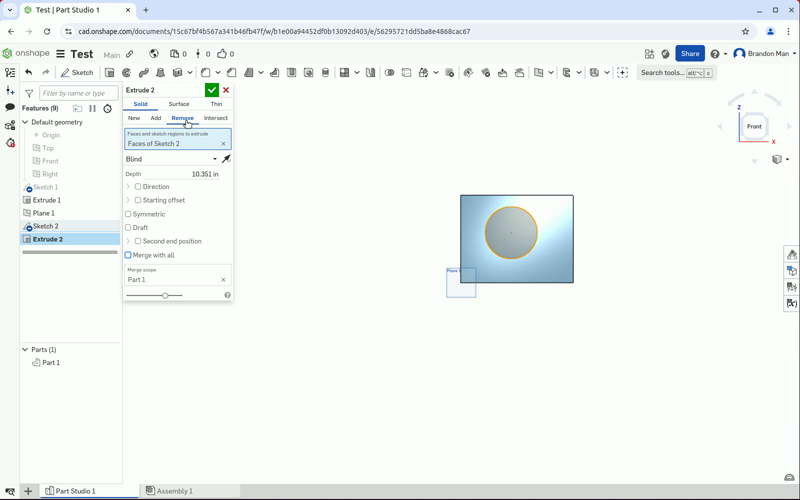
key(space)
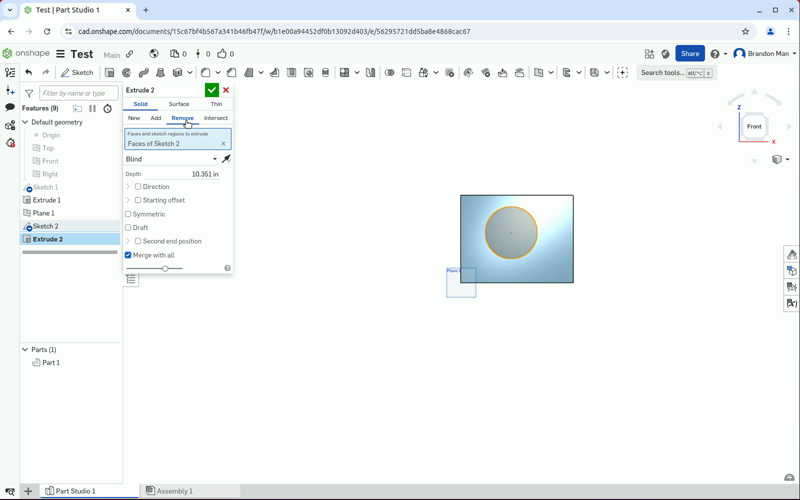
key(enter)
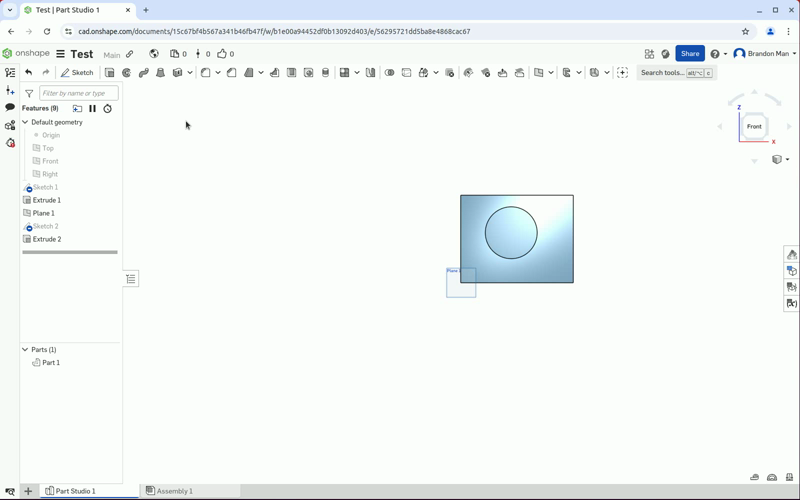
key(shift+h)
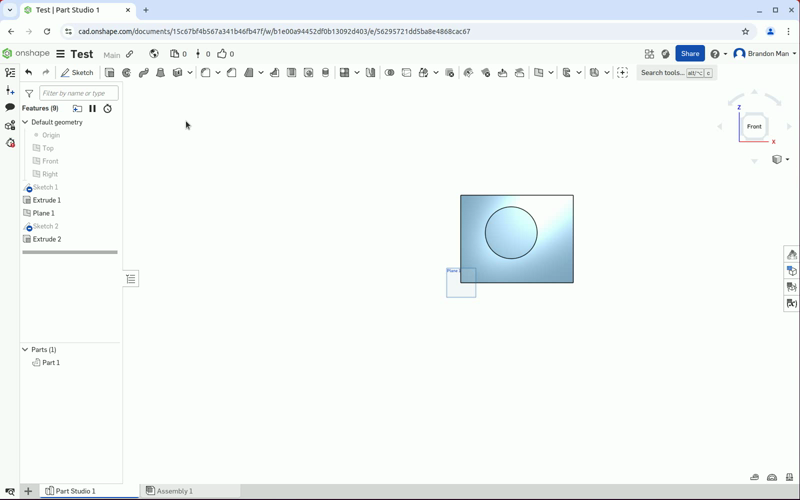
key(shift+h)
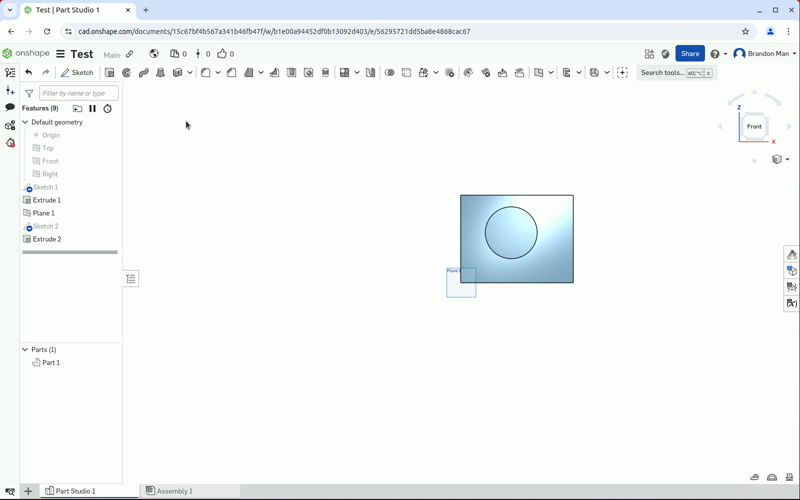
key(shift+7)
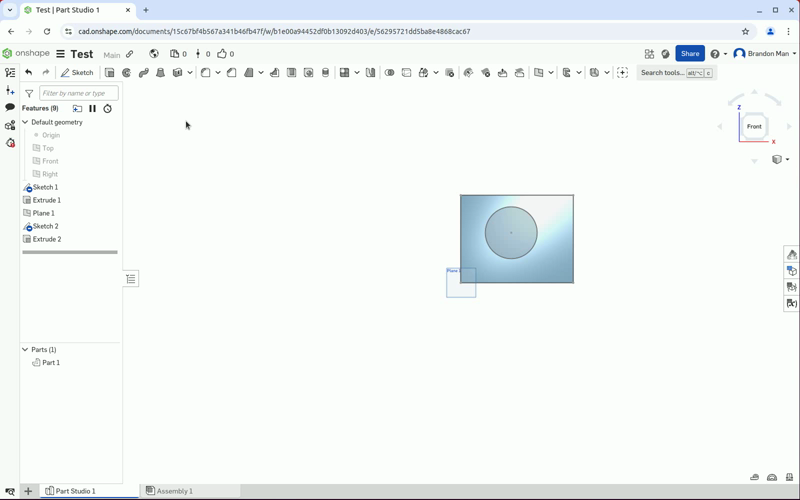
key(left, 2)
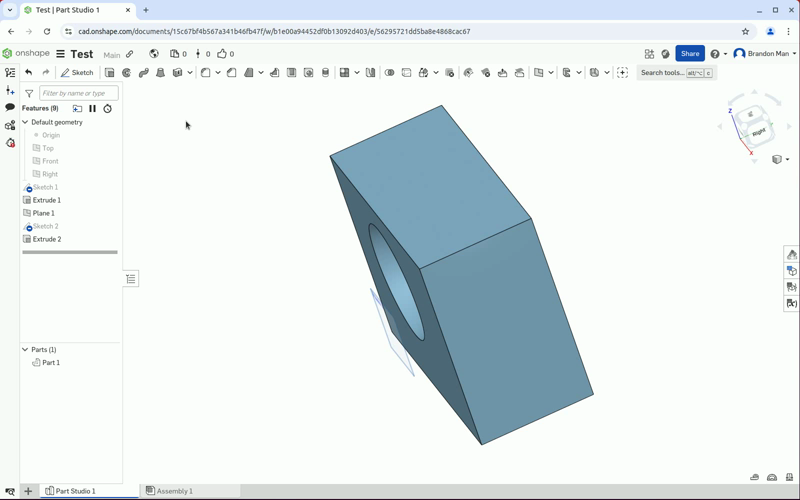
key(down, 2)
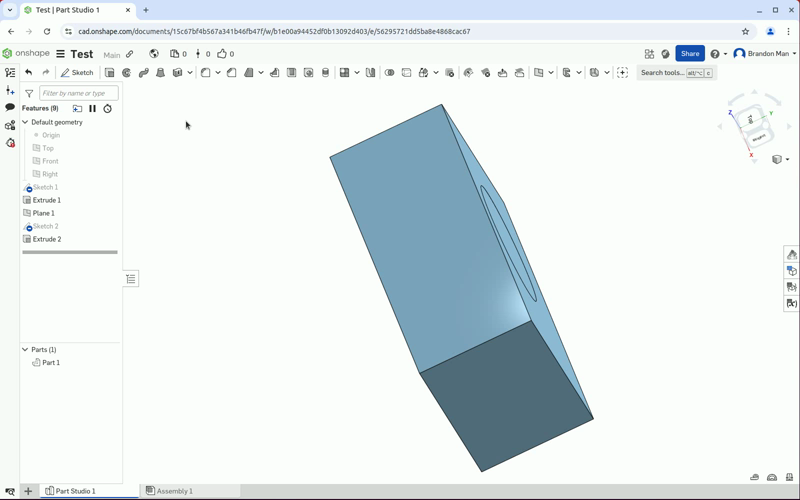
key(up, 2)
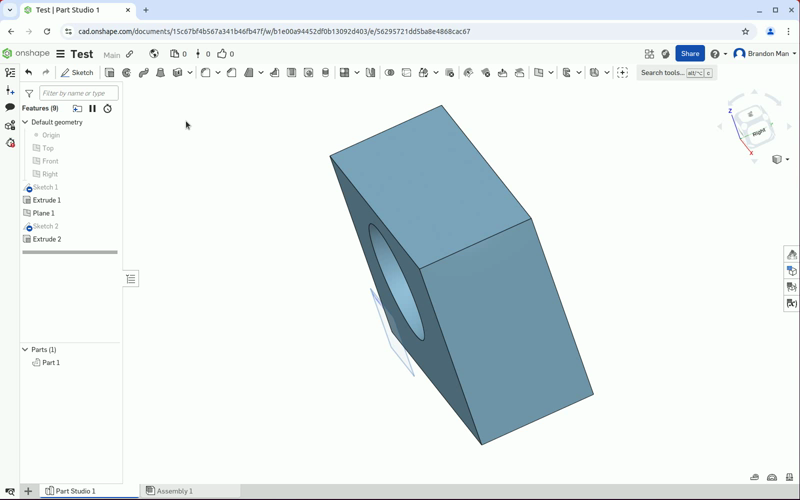
key(right, 2)
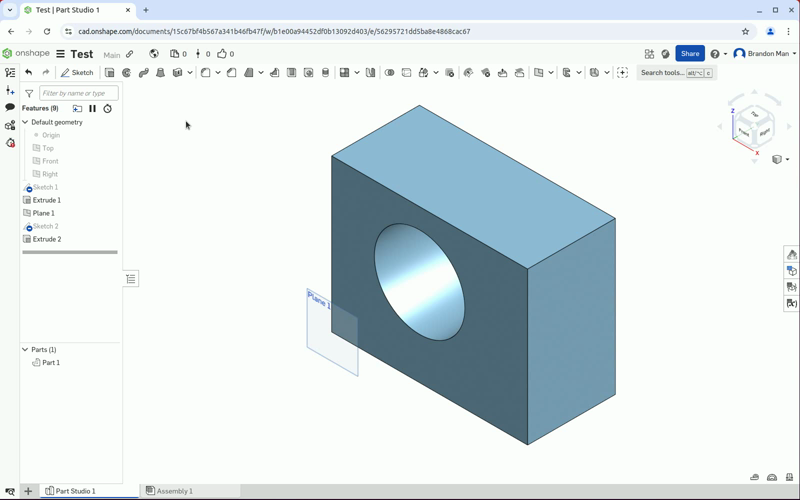
mouse_move(73, 189)
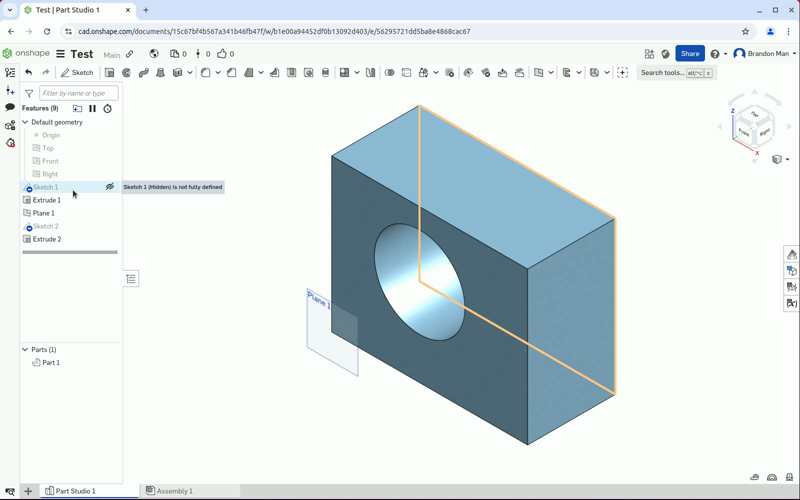
click(73, 189)